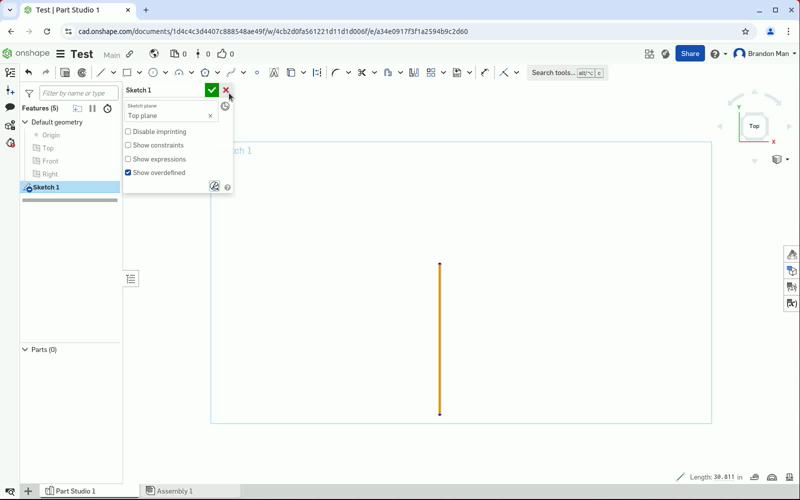
key(shift+h)
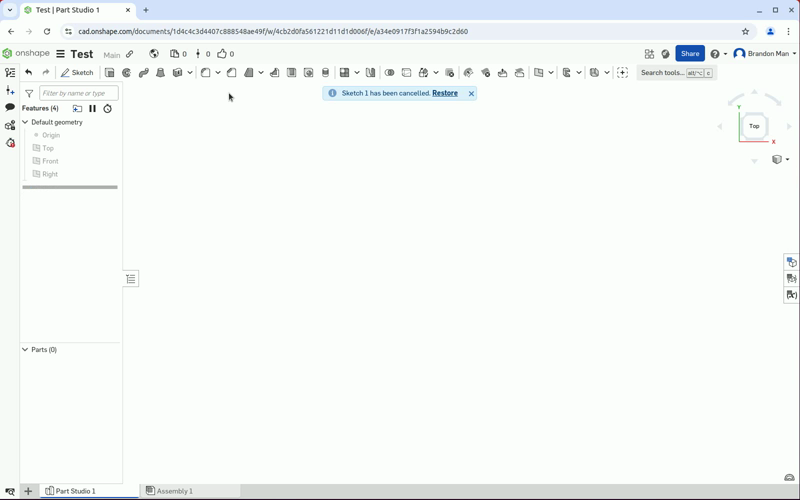
mouse_move(73, 352)
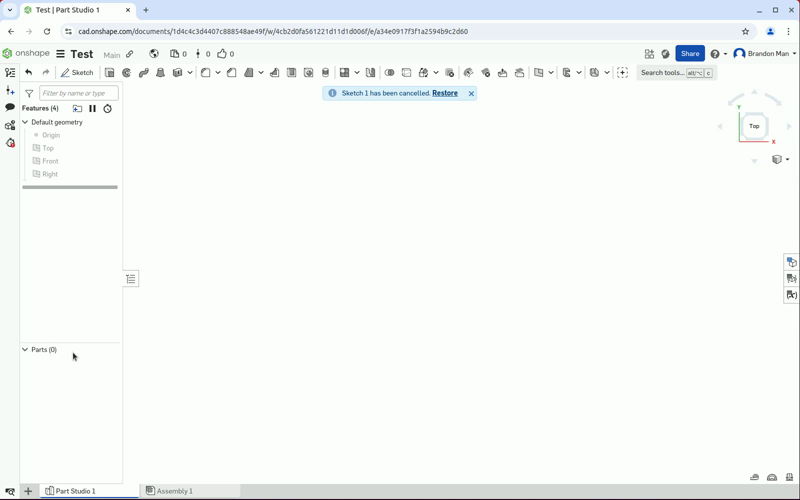
key(y)
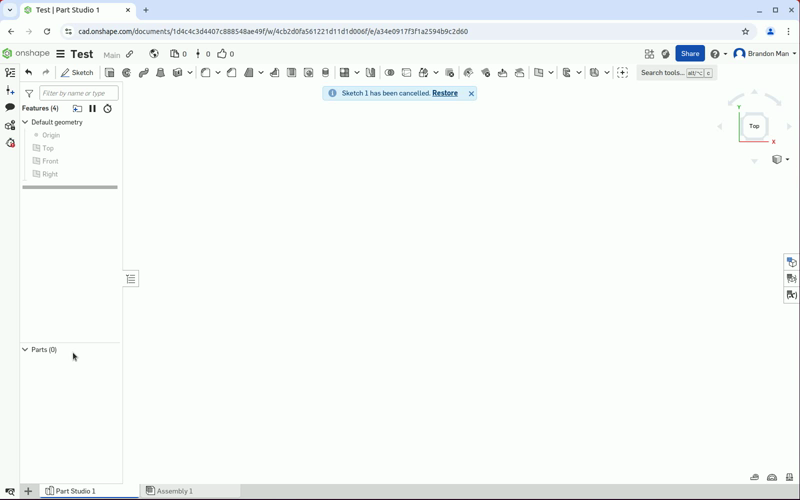
key(shift+p)
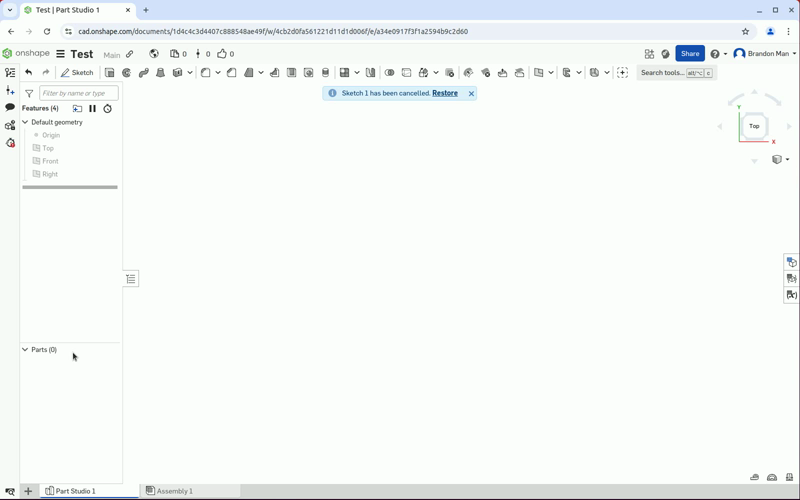
key(space)
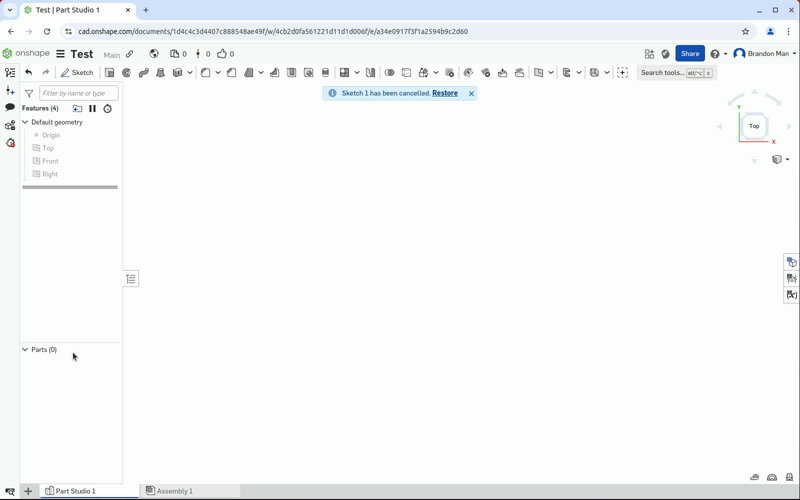
key_down(shift)
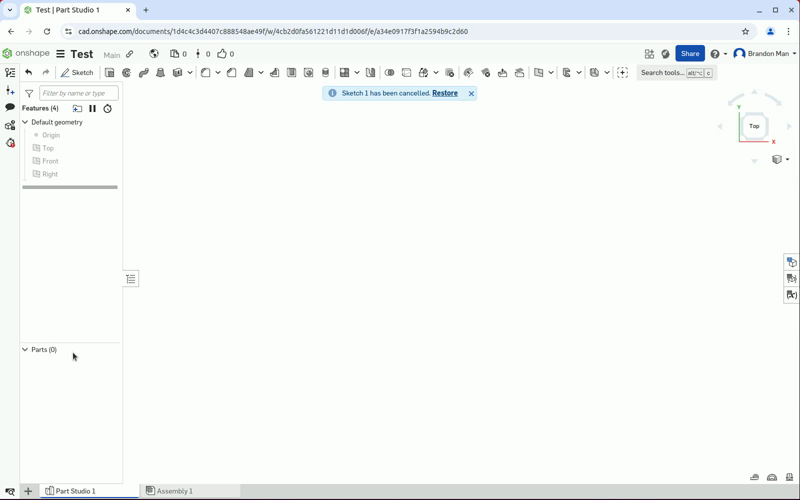
key(up)
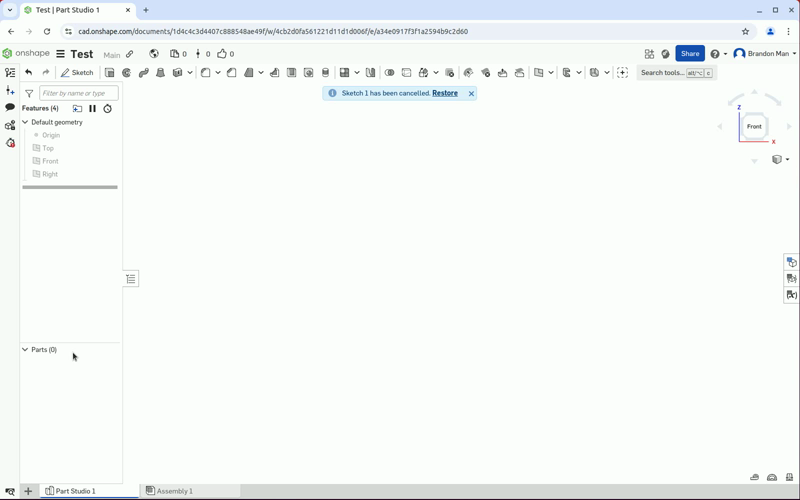
key_up(shift)
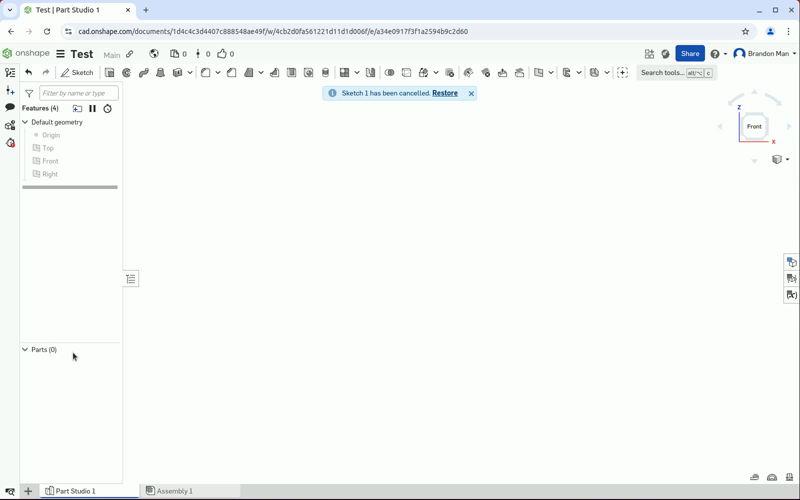
mouse_move(73, 352)
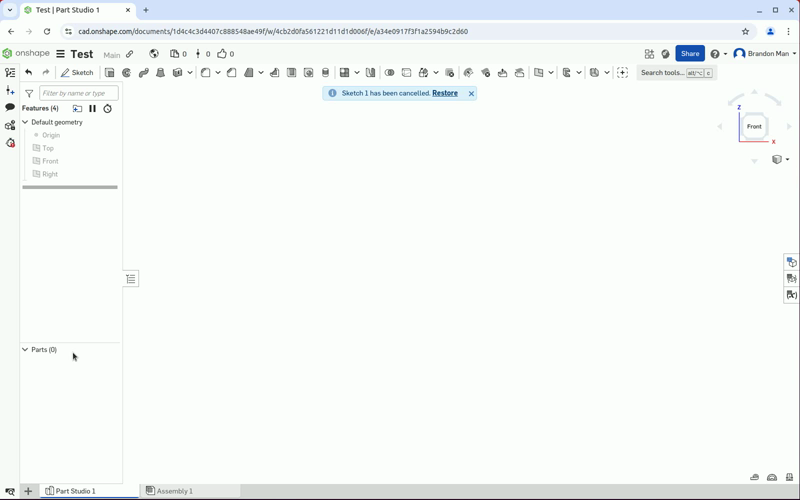
key(shift+y)
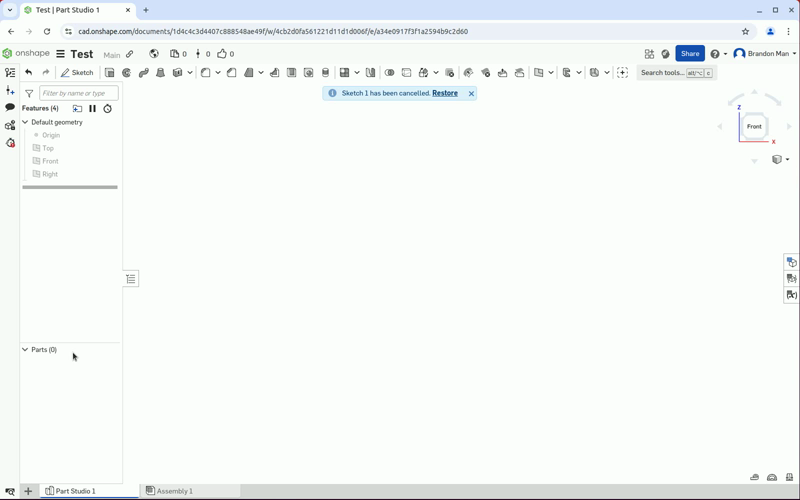
key(shift+s)
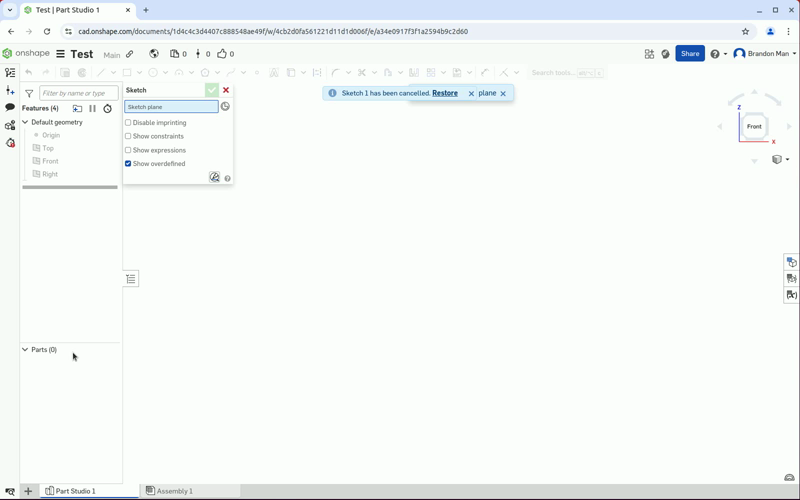
mouse_move(73, 163)
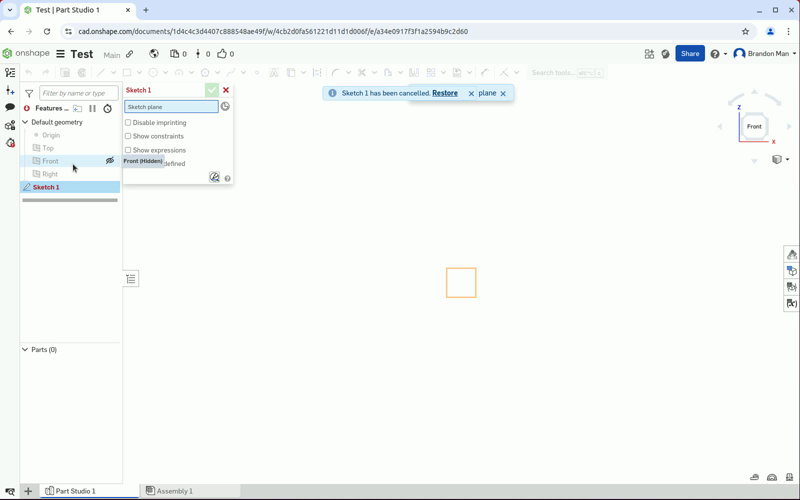
click(73, 163)
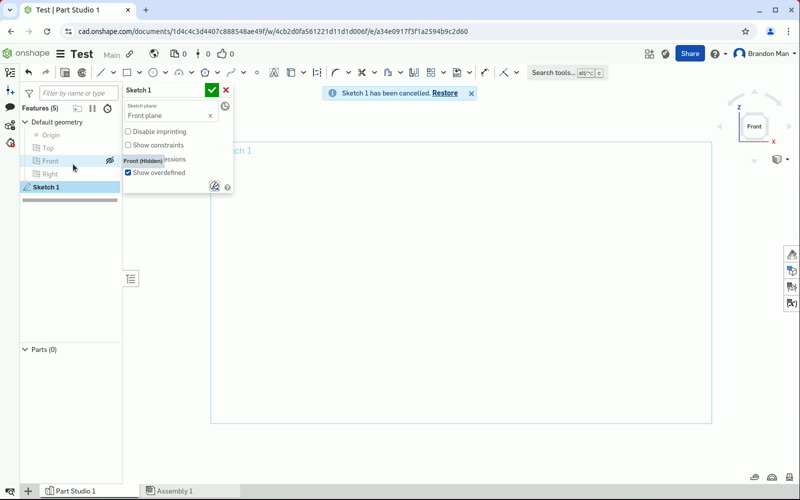
mouse_move(73, 352)
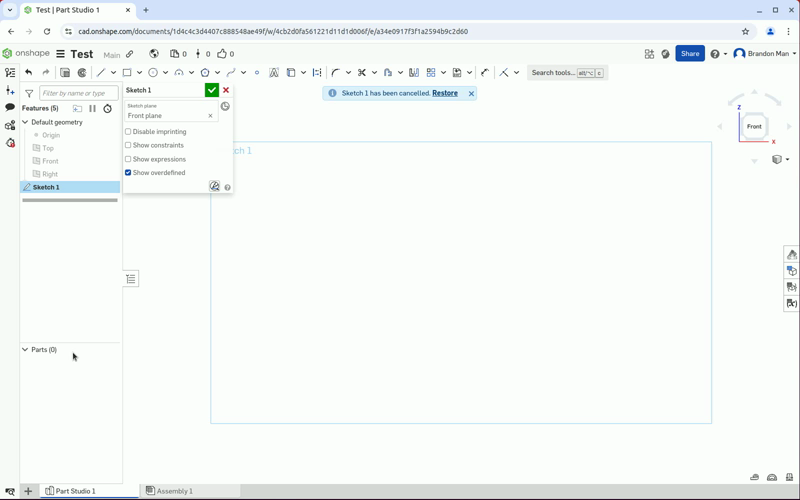
key(y)
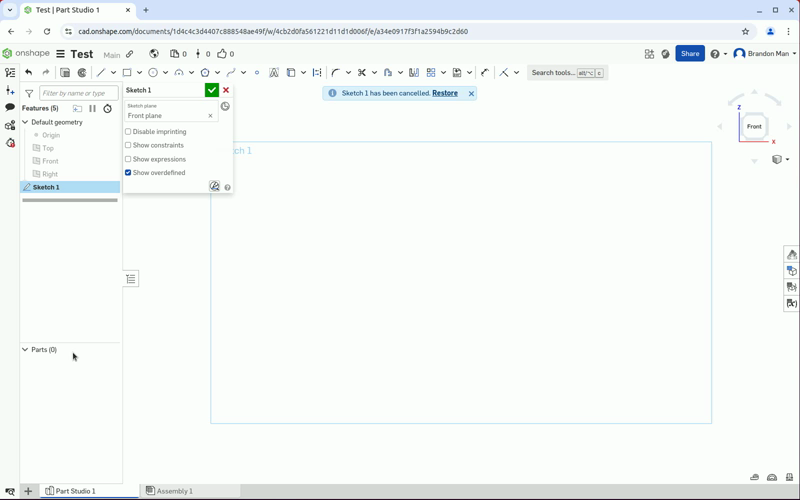
key(l)
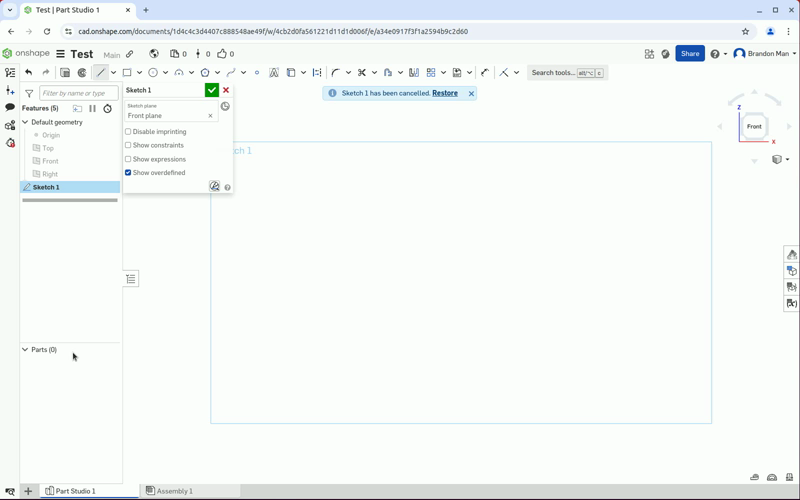
key_down(shift)
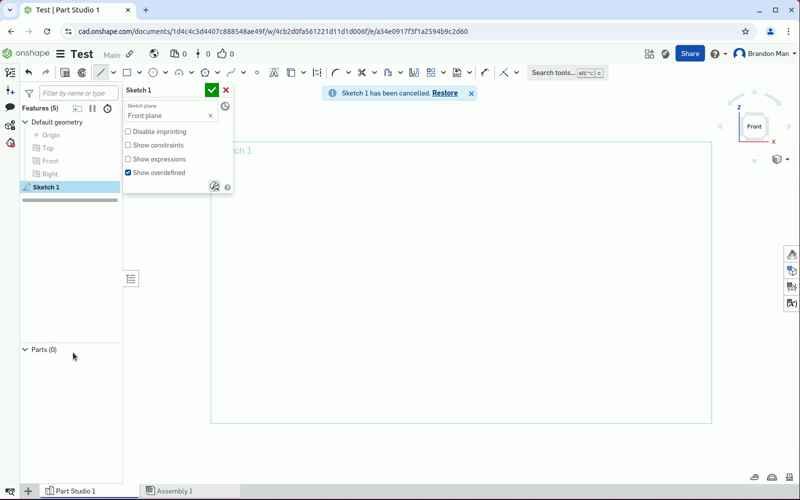
mouse_move(404, 254)
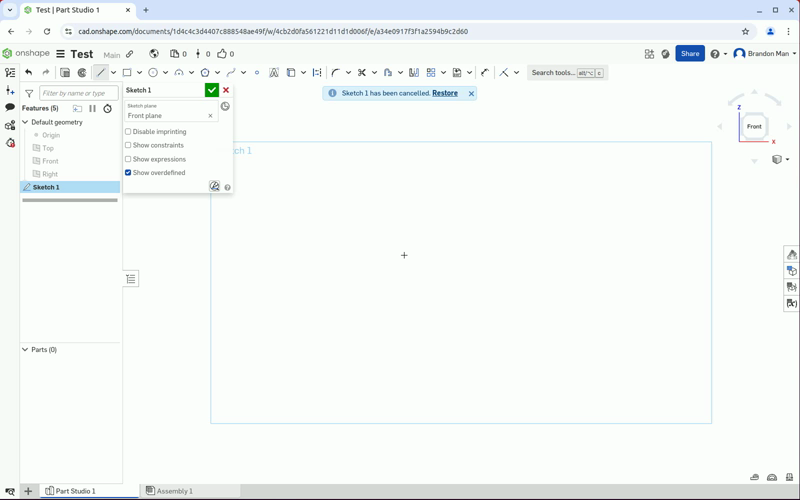
click(404, 254)
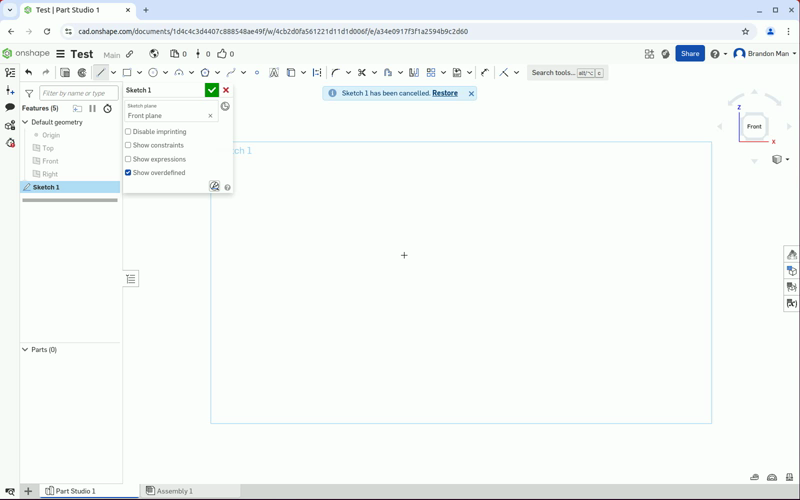
key_up(shift)
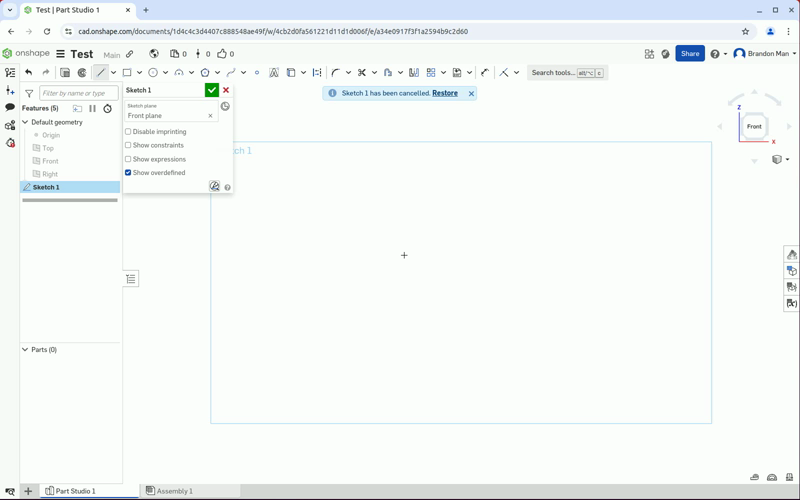
key_down(shift)
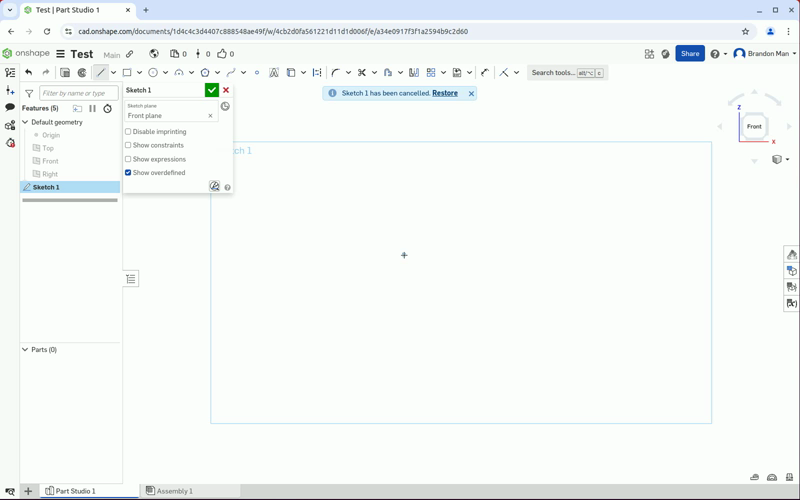
mouse_move(434, 254)
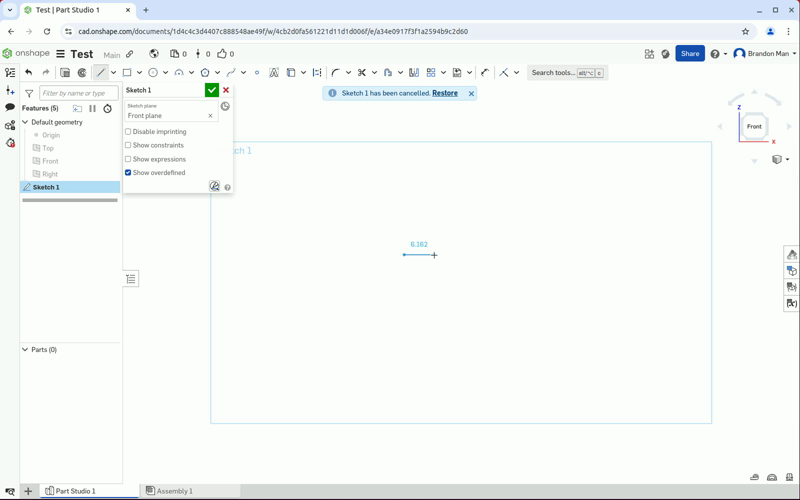
mouse_move(461, 254)
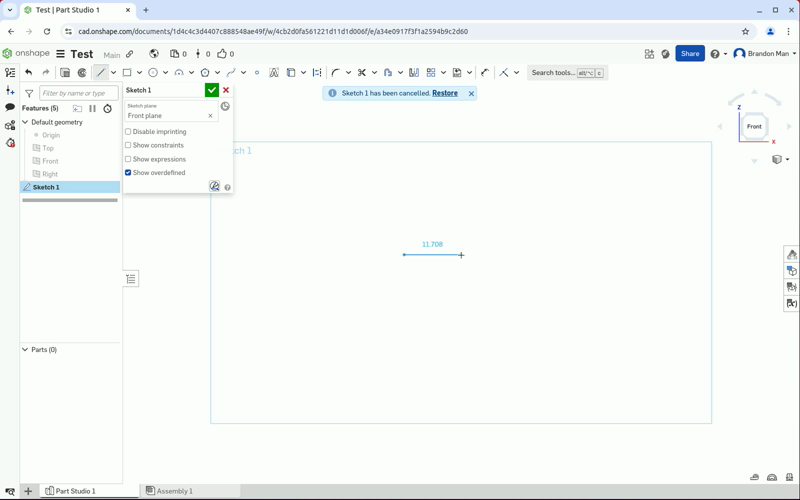
click(461, 254)
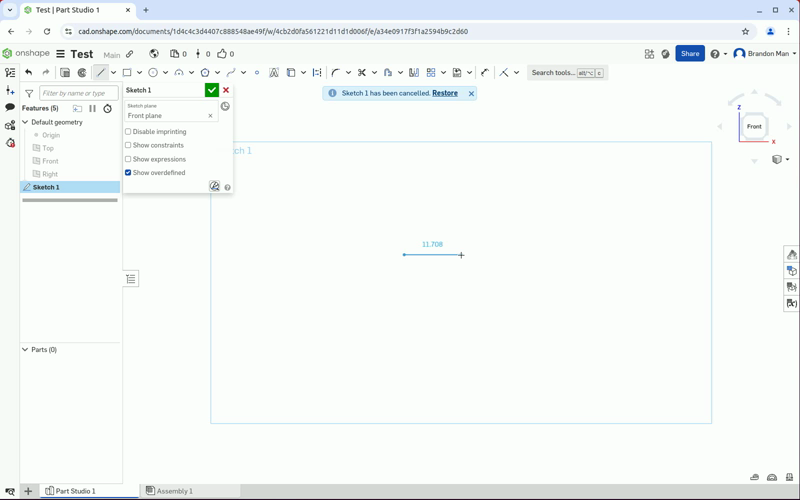
key_up(shift)
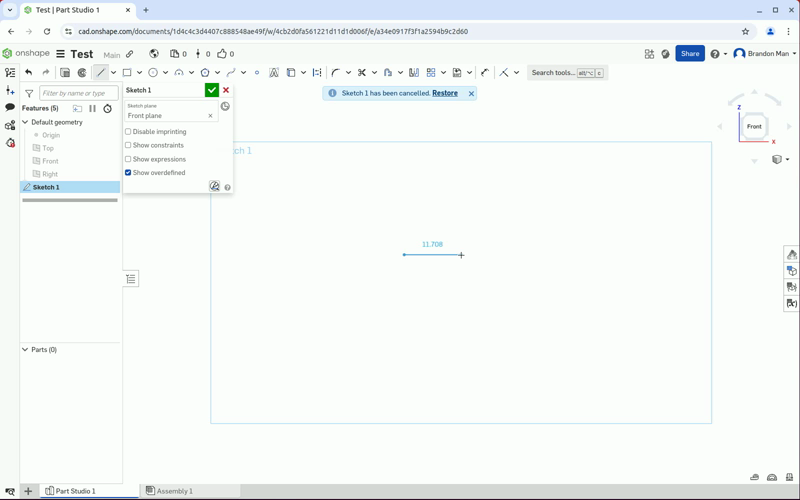
key_down(shift)
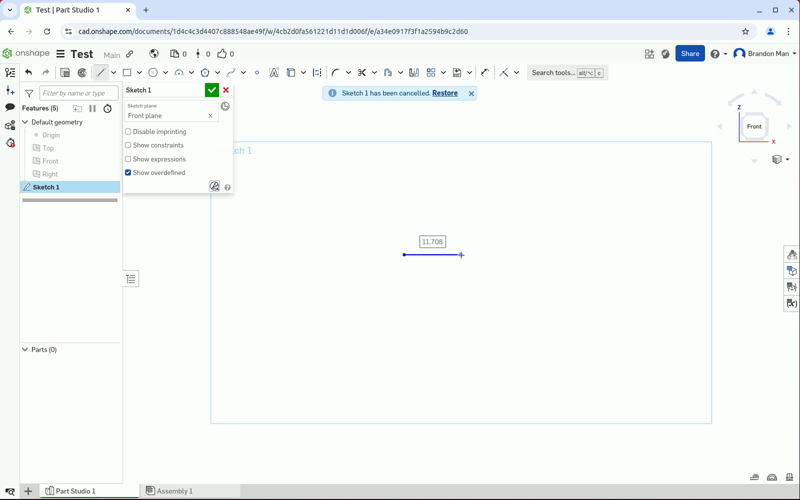
mouse_move(491, 254)
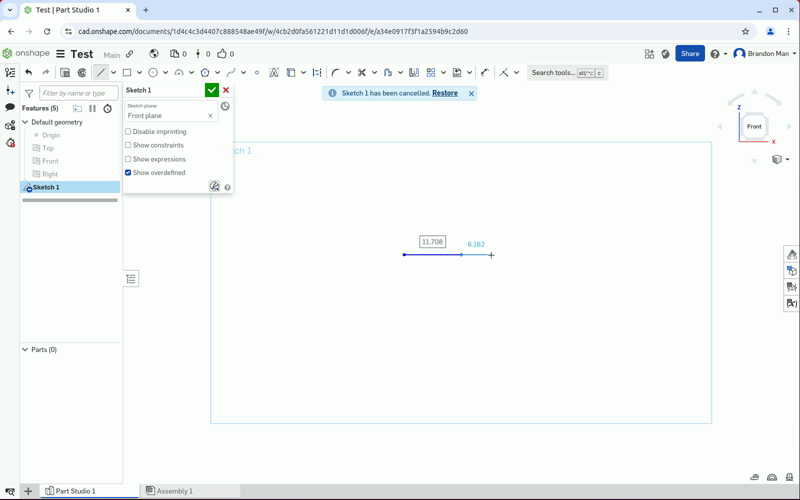
mouse_move(461, 225)
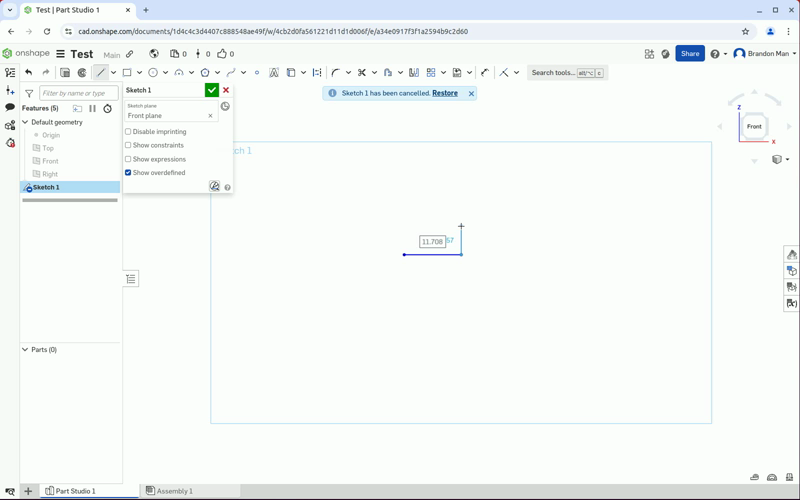
click(461, 225)
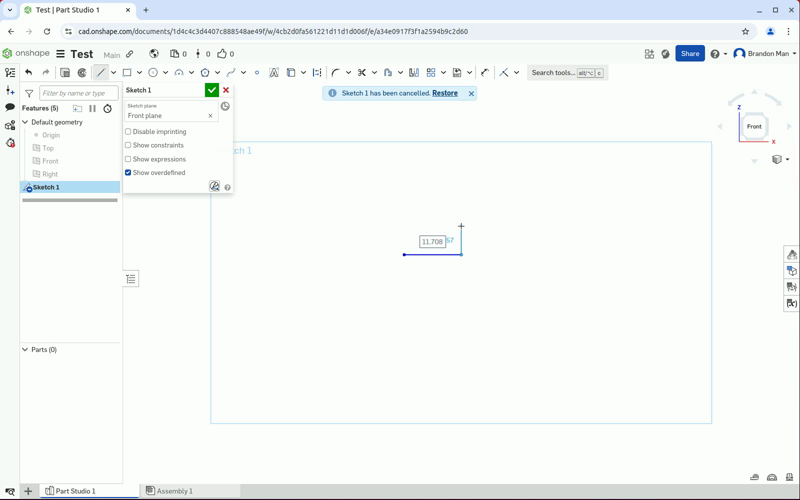
key_up(shift)
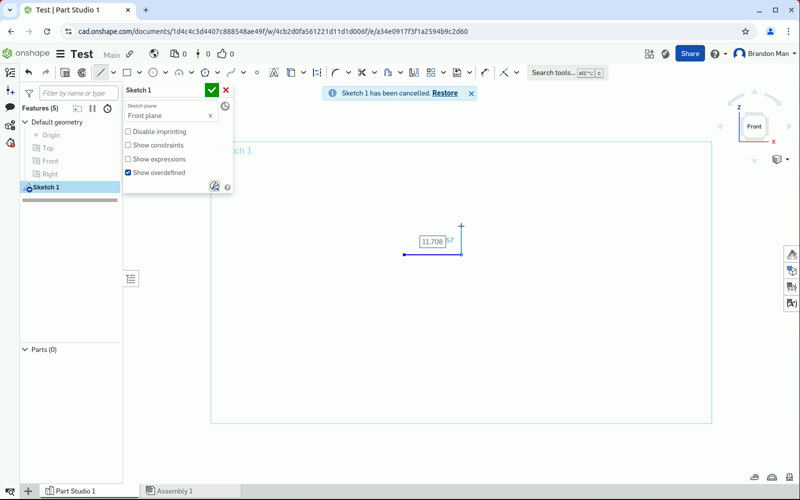
key_down(shift)
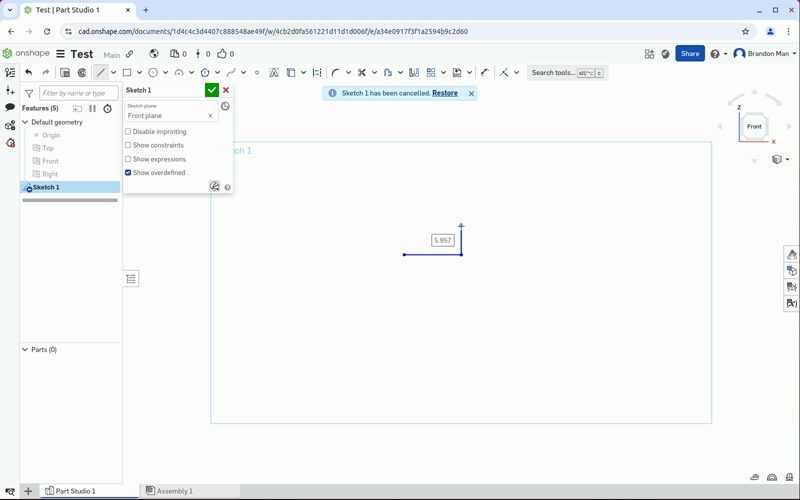
mouse_move(491, 225)
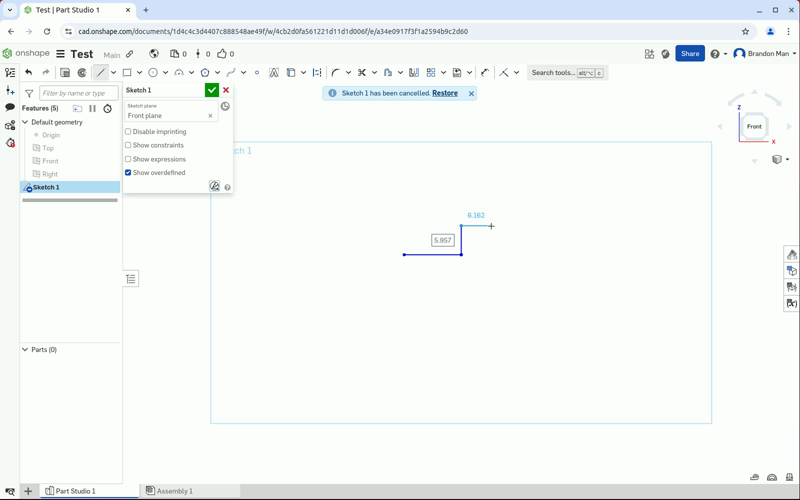
mouse_move(404, 225)
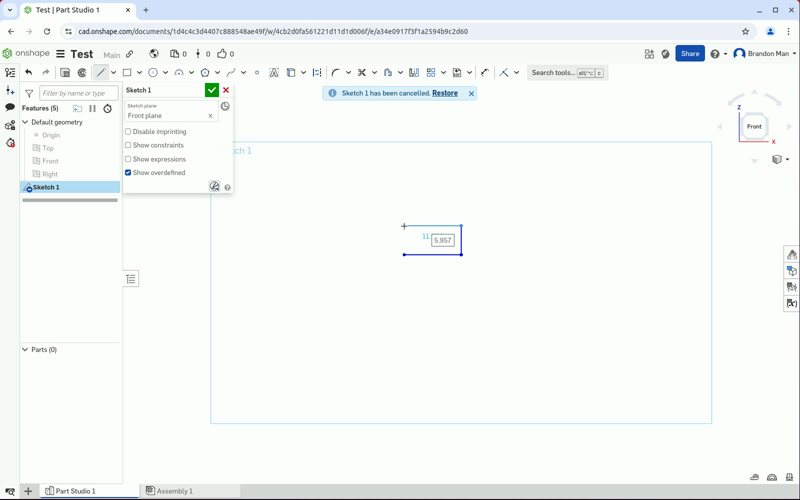
click(404, 225)
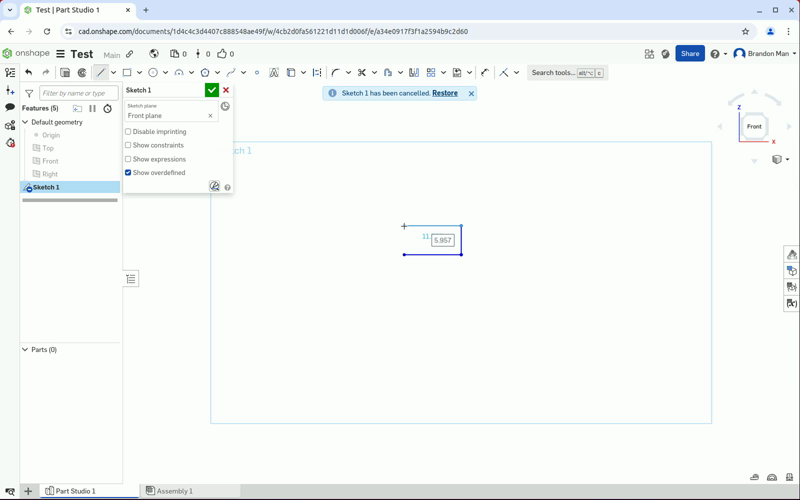
key_up(shift)
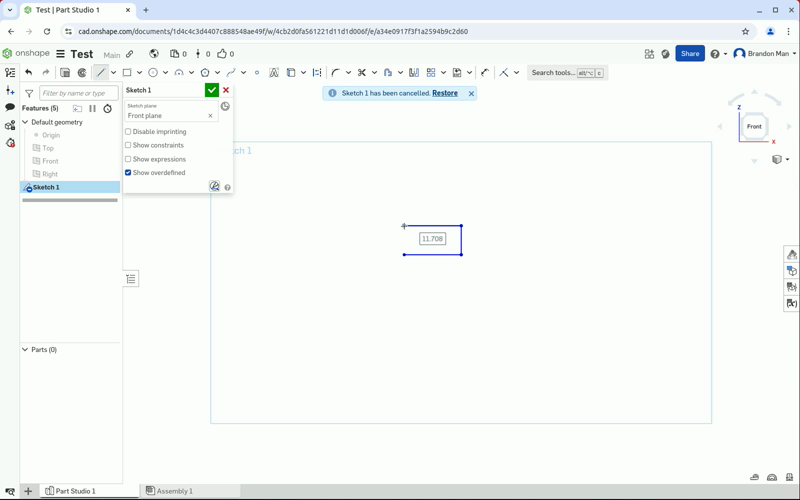
mouse_move(434, 225)
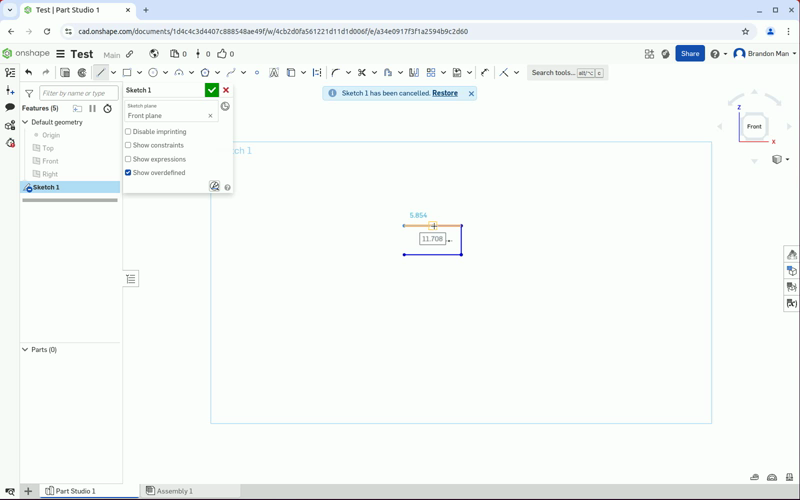
key_down(shift)
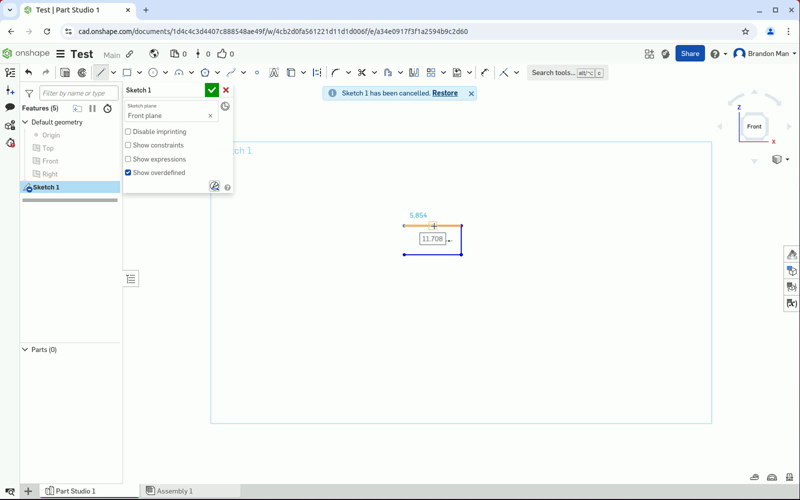
mouse_move(404, 254)
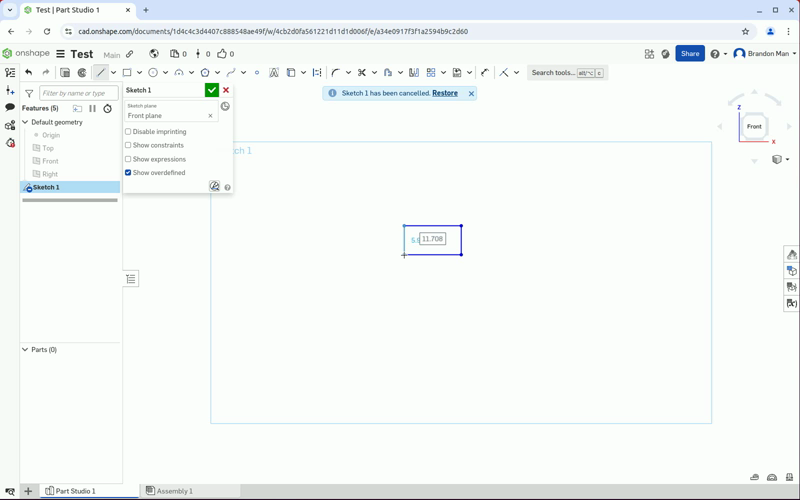
key_up(shift)
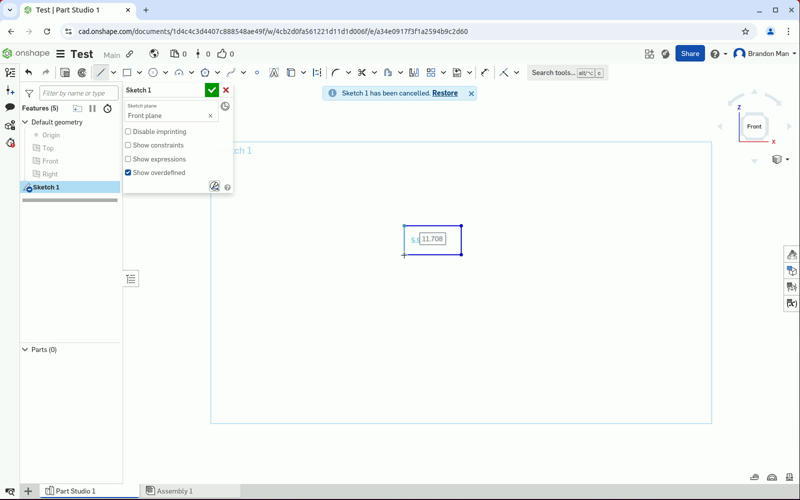
click(404, 254)
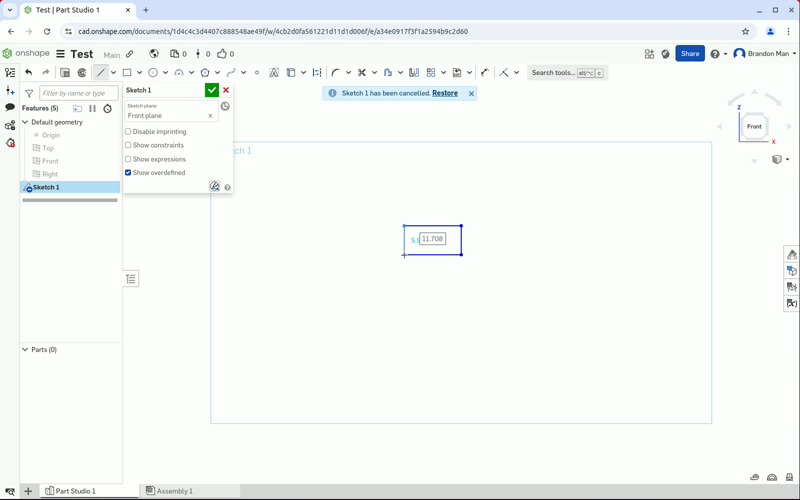
key(esc)
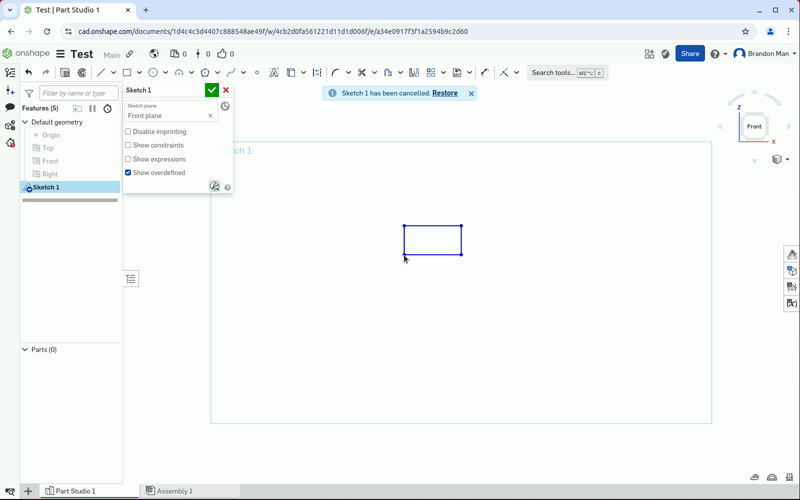
mouse_move(431, 238)
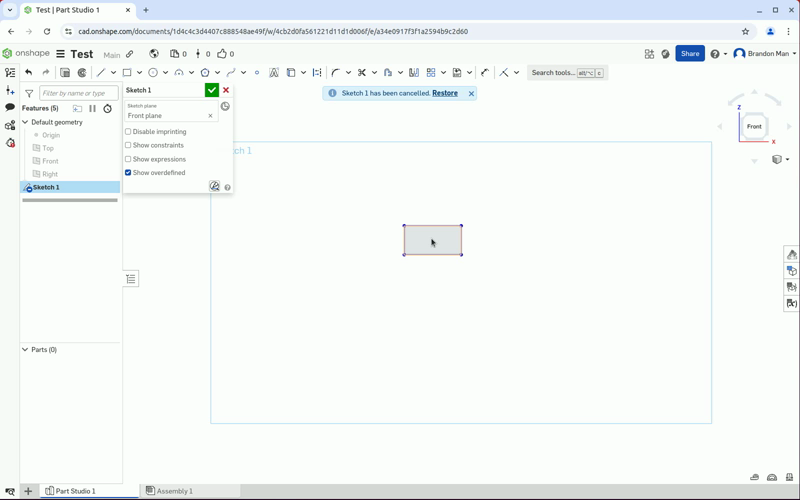
scroll(6)
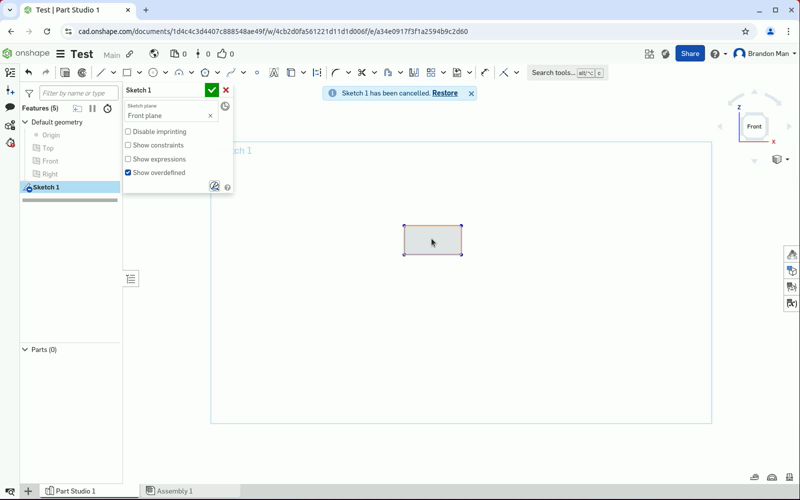
scroll(6)
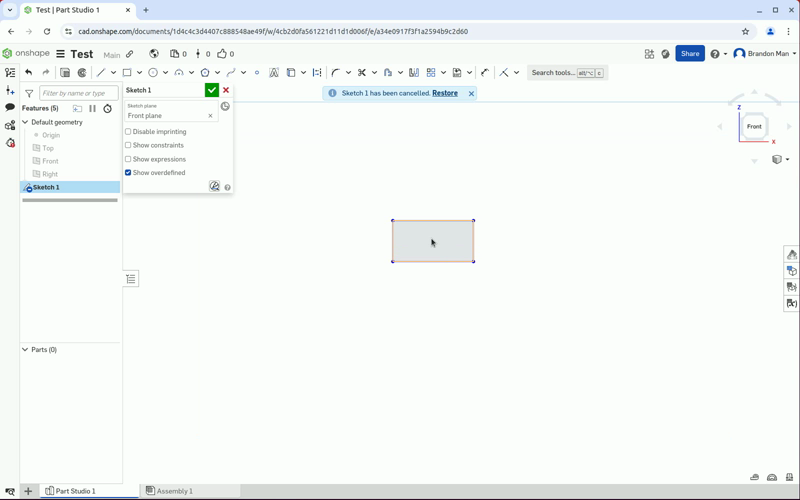
scroll(6)
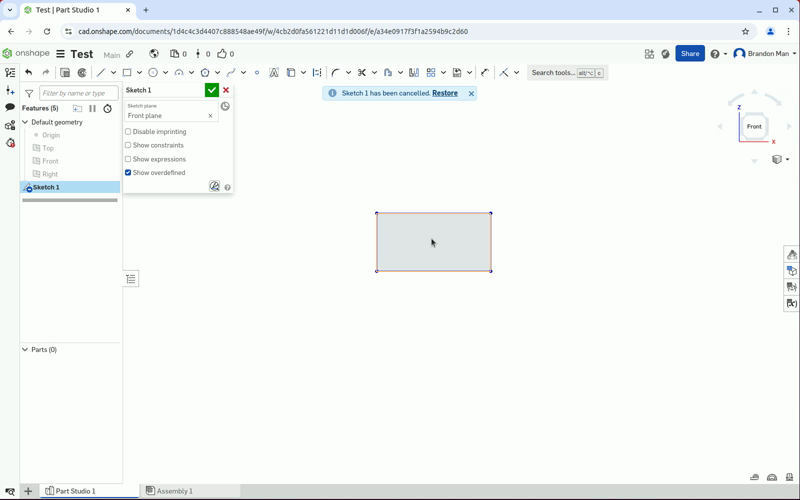
scroll(6)
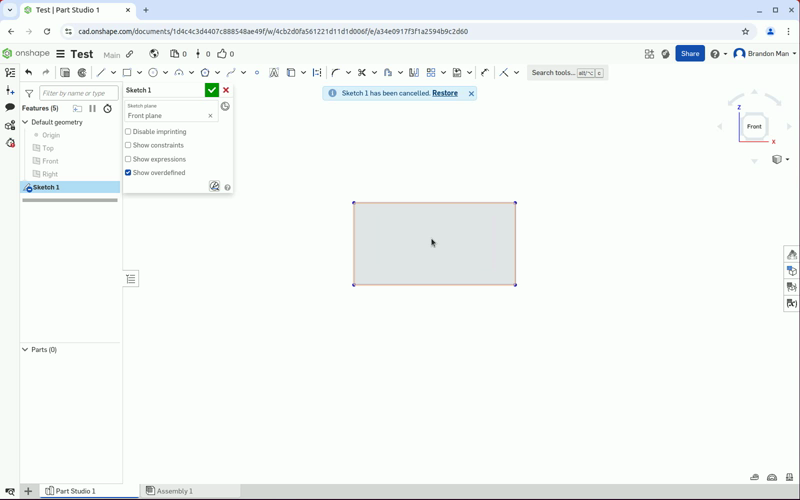
scroll(6)
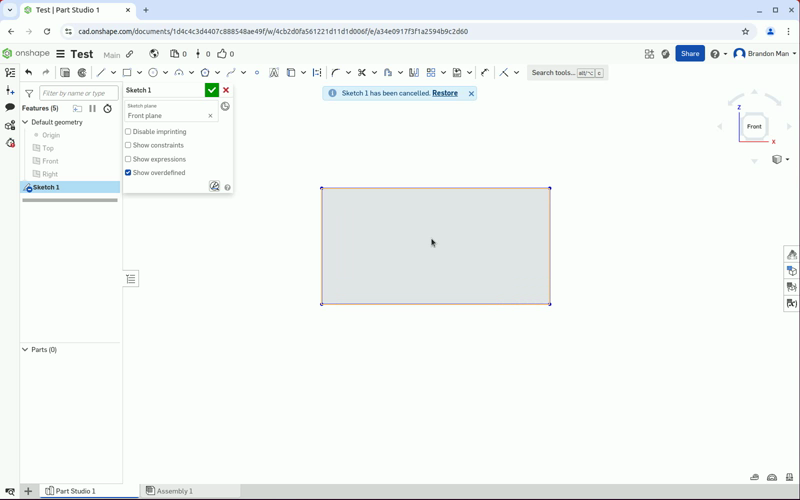
scroll(6)
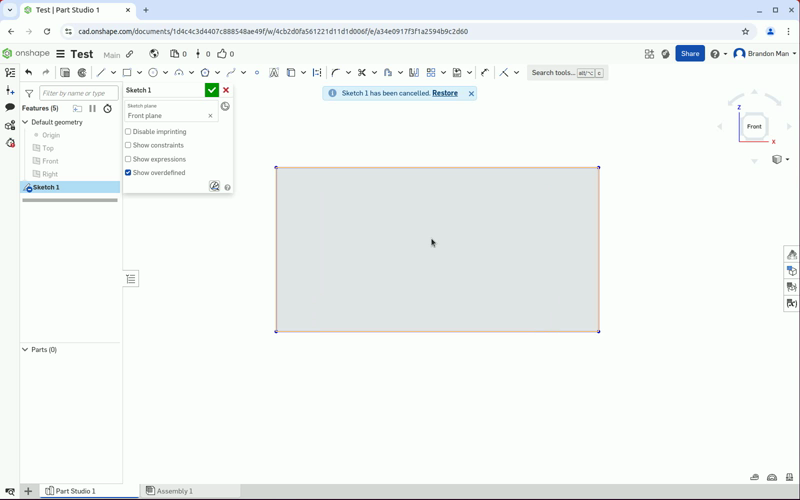
scroll(6)
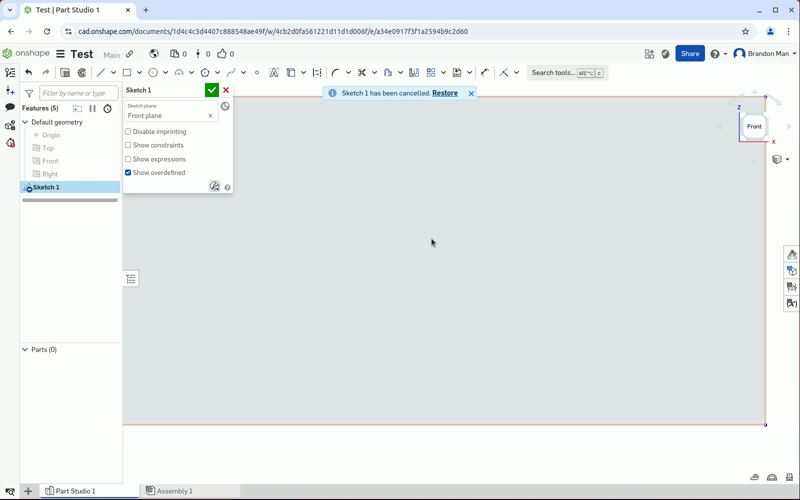
click(431, 238)
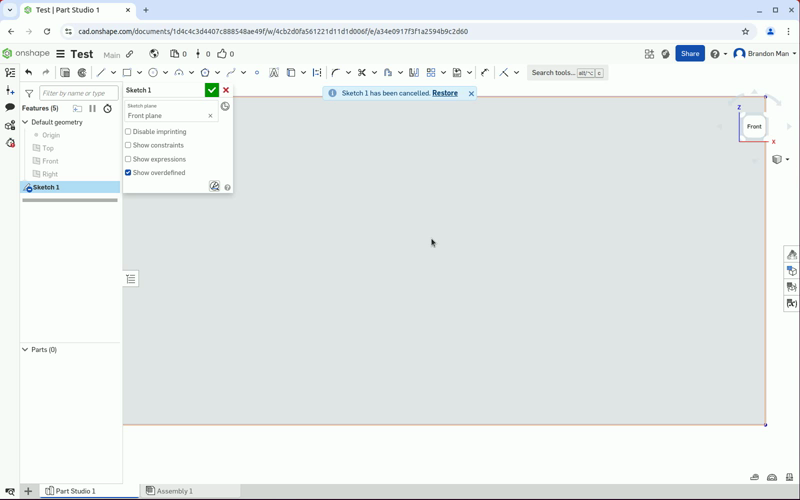
scroll(-6)
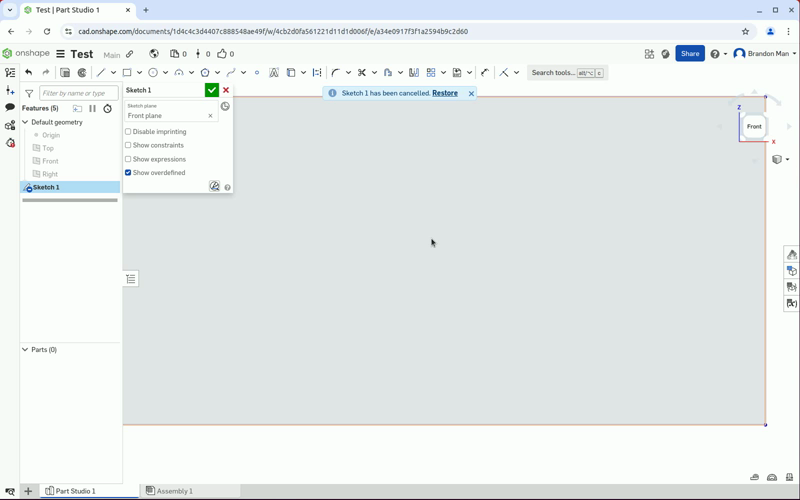
scroll(-6)
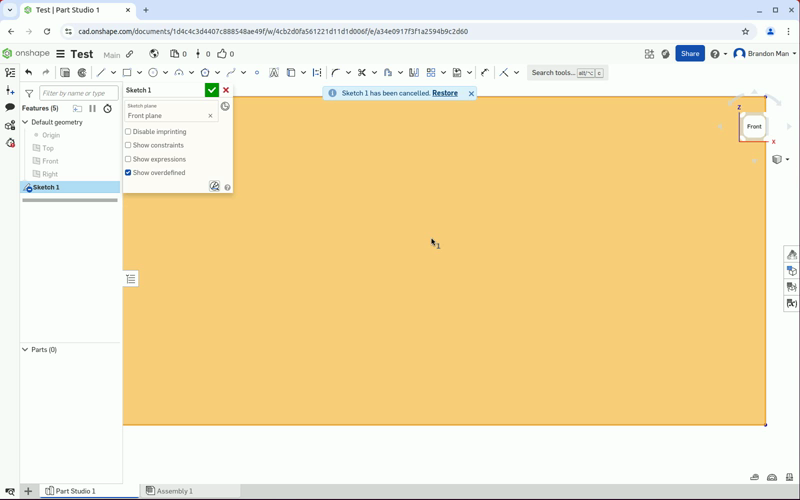
scroll(-6)
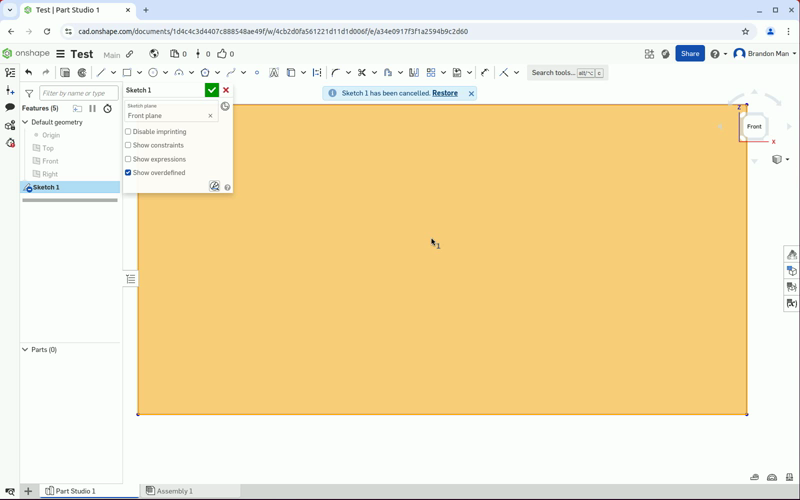
scroll(-6)
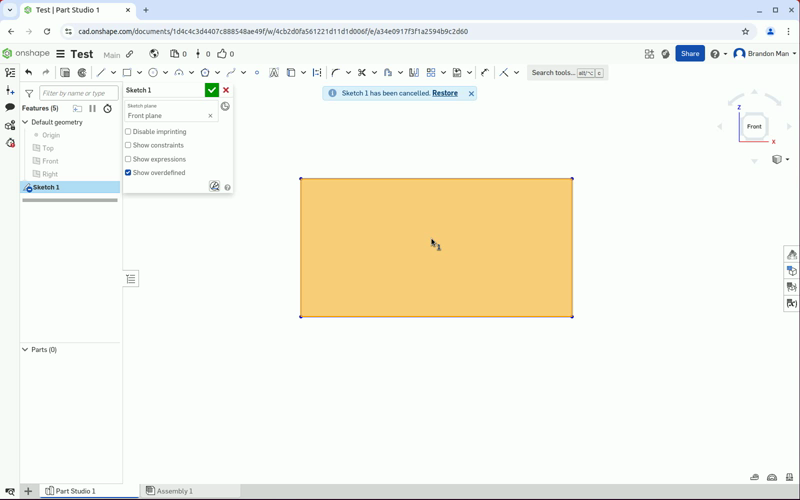
scroll(-6)
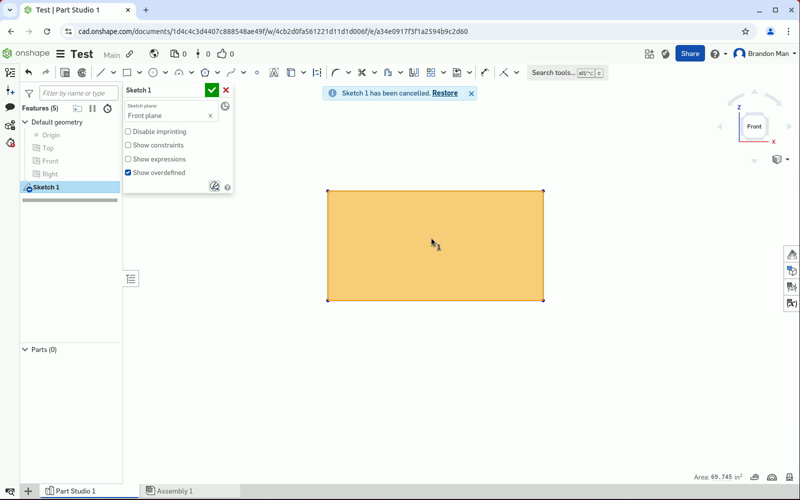
scroll(-6)
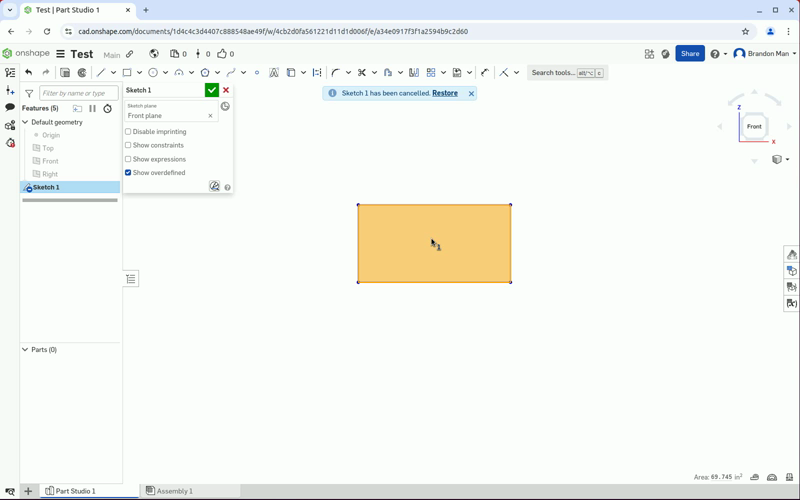
scroll(-6)
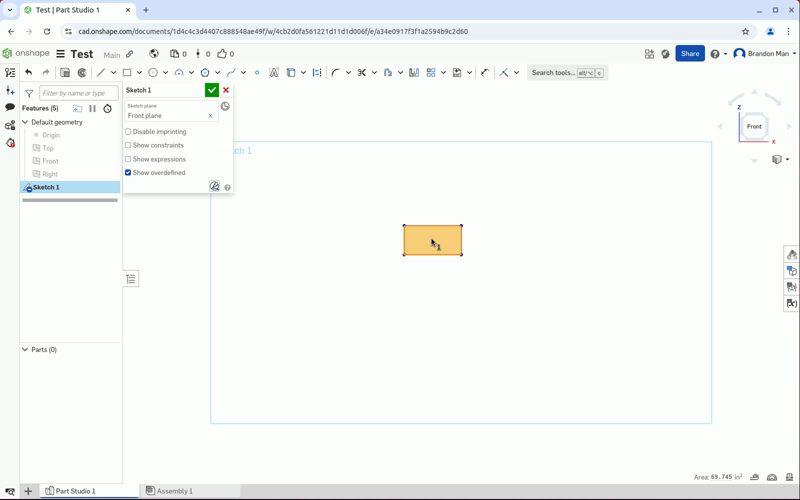
mouse_move(73, 352)
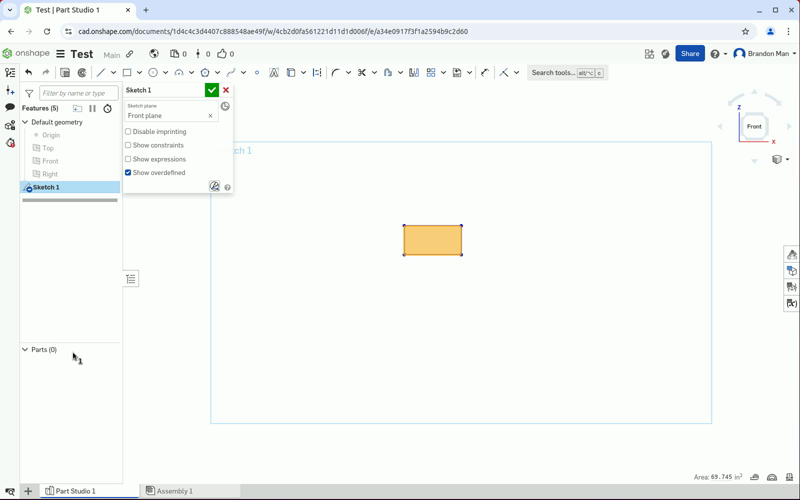
key(shift+y)
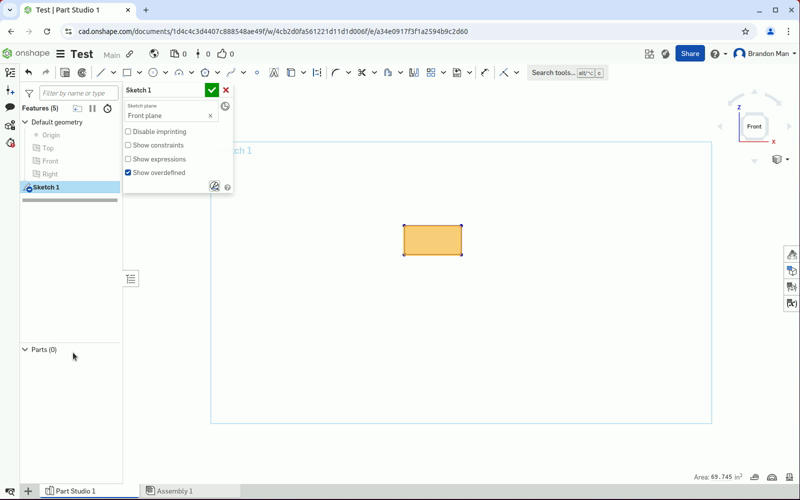
key(shift+e)
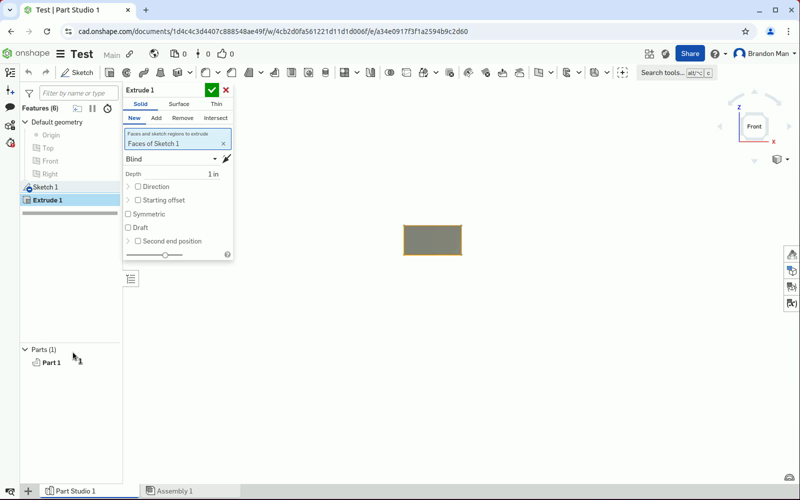
mouse_move(143, 106)
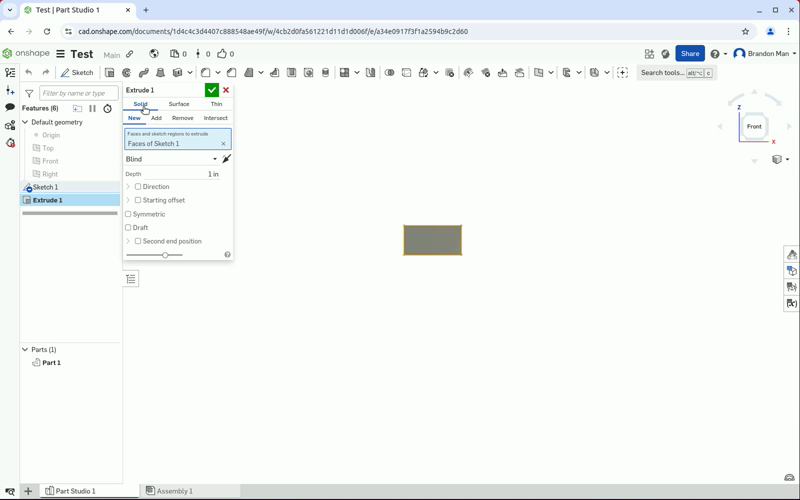
click(143, 106)
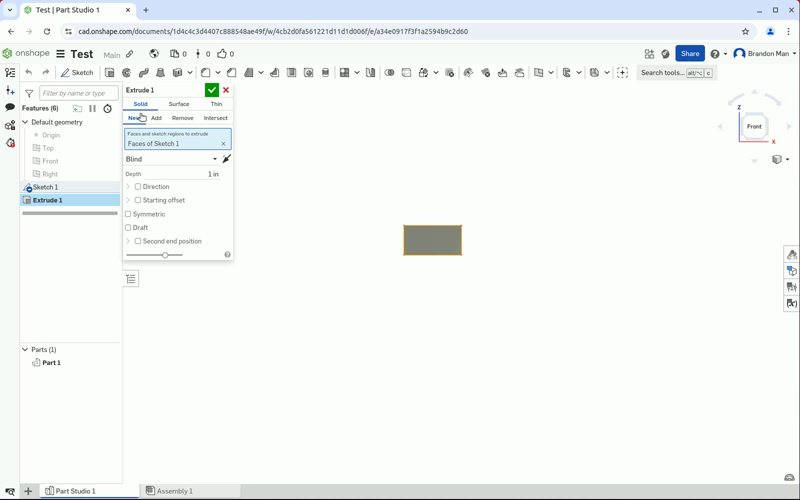
mouse_move(137, 120)
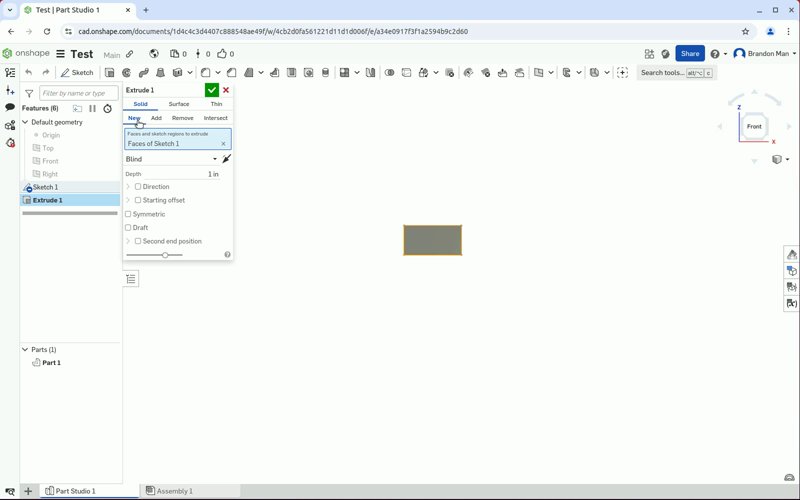
click(137, 120)
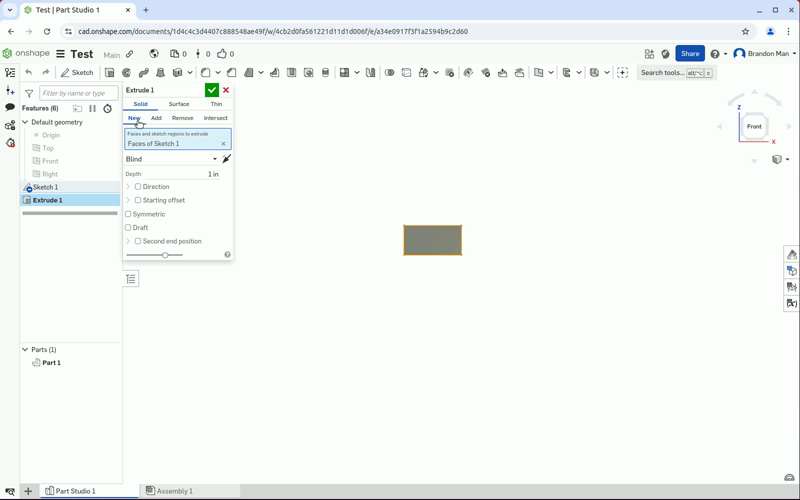
key(tab, 4)
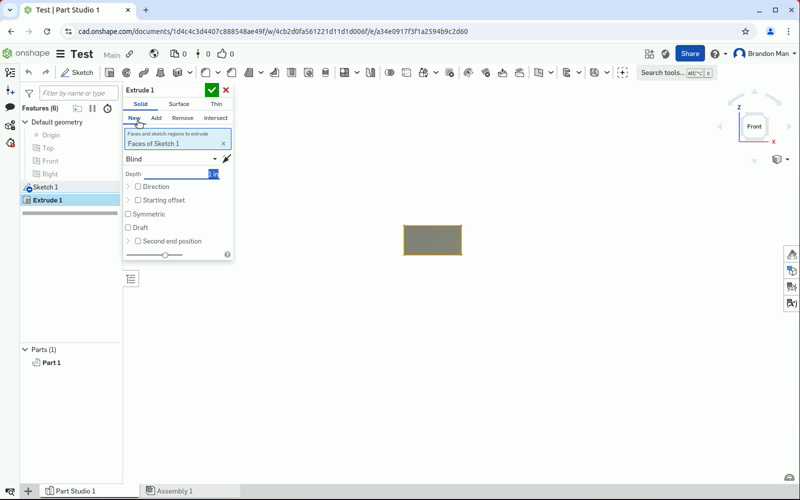
text(5.777)
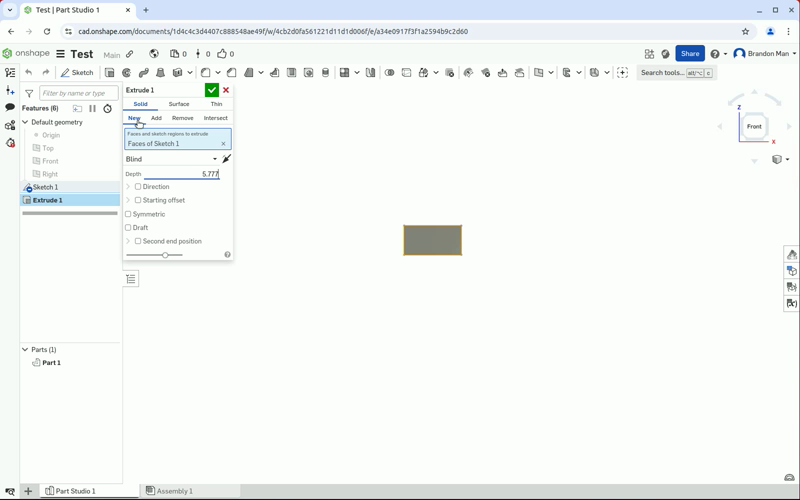
key(enter)
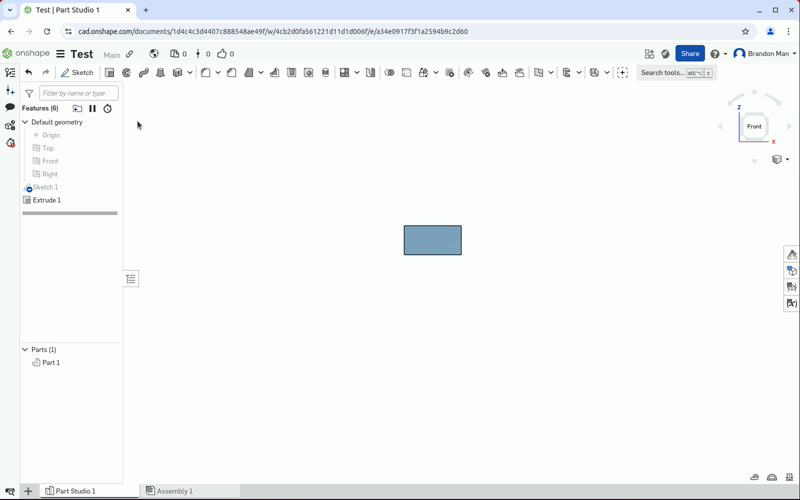
key(shift+h)
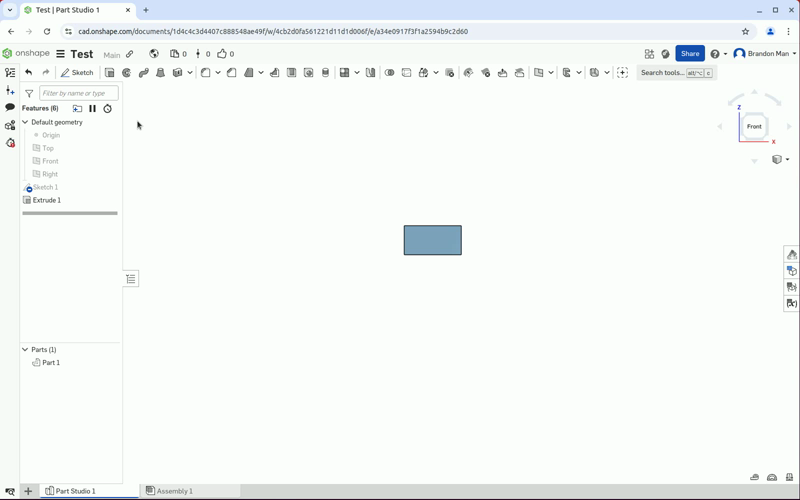
key(shift+h)
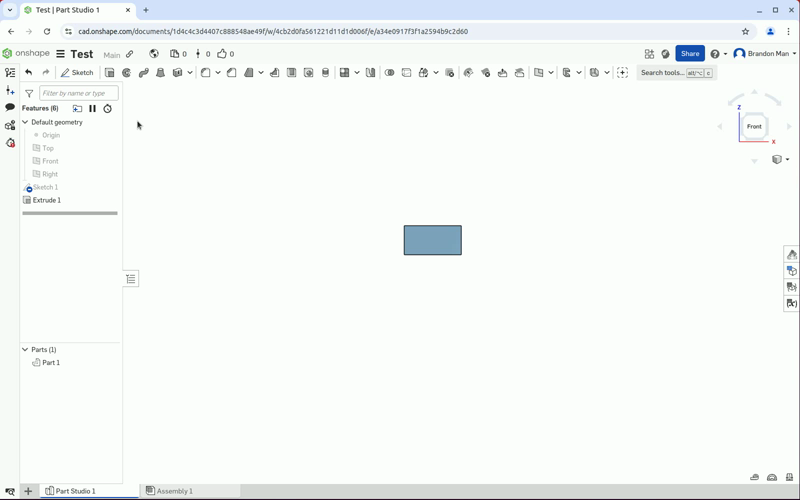
mouse_move(73, 189)
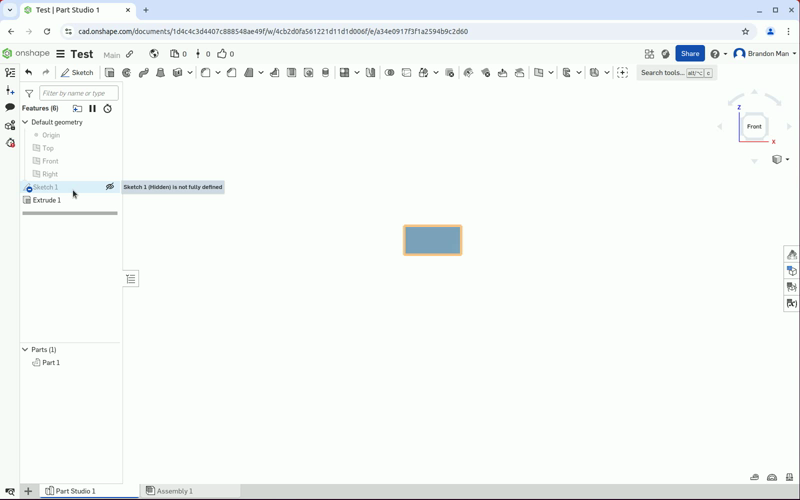
click(73, 189)
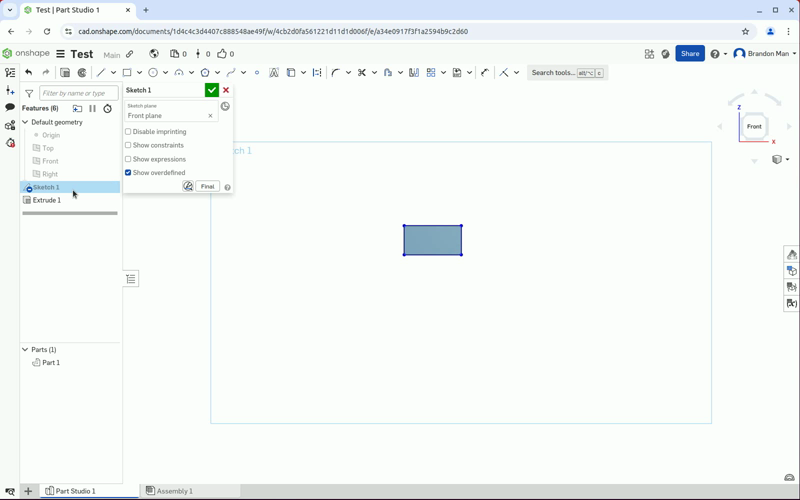
mouse_move(229, 92)
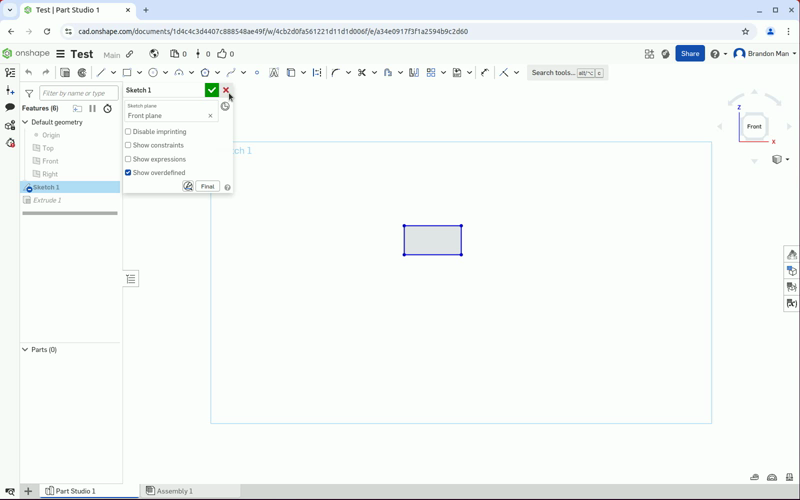
click(229, 92)
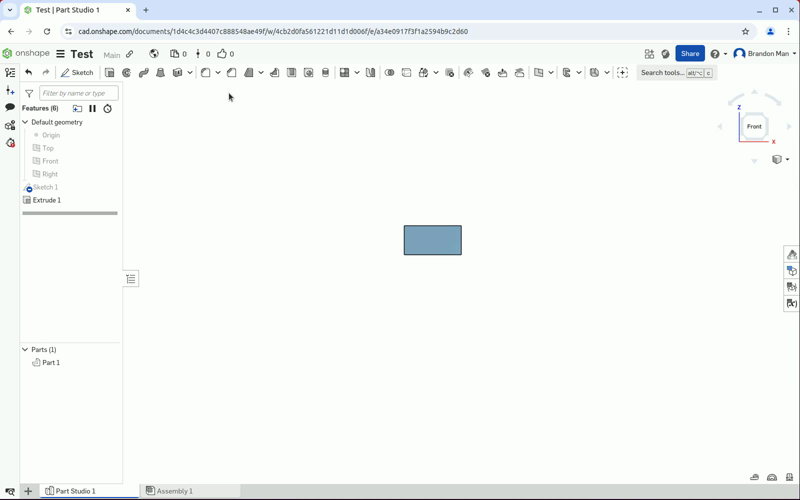
mouse_move(73, 352)
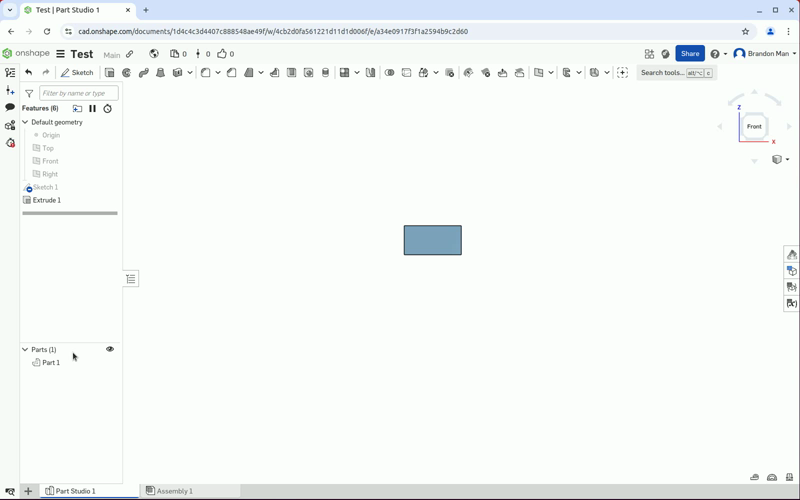
key(y)
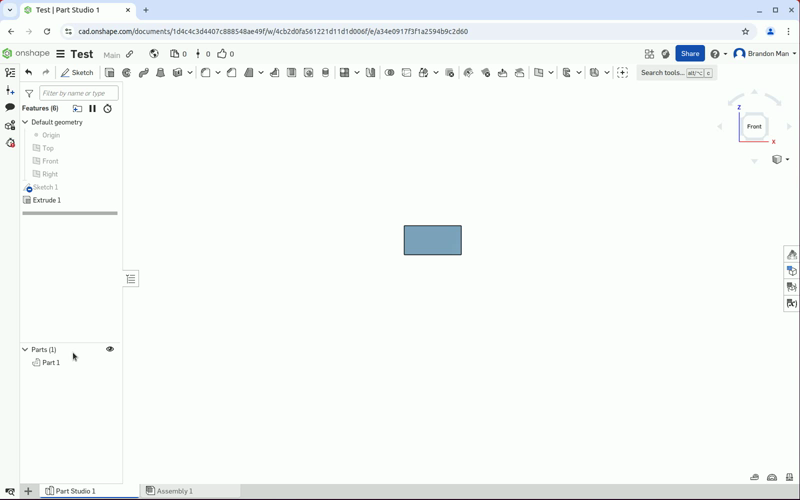
key(shift+p)
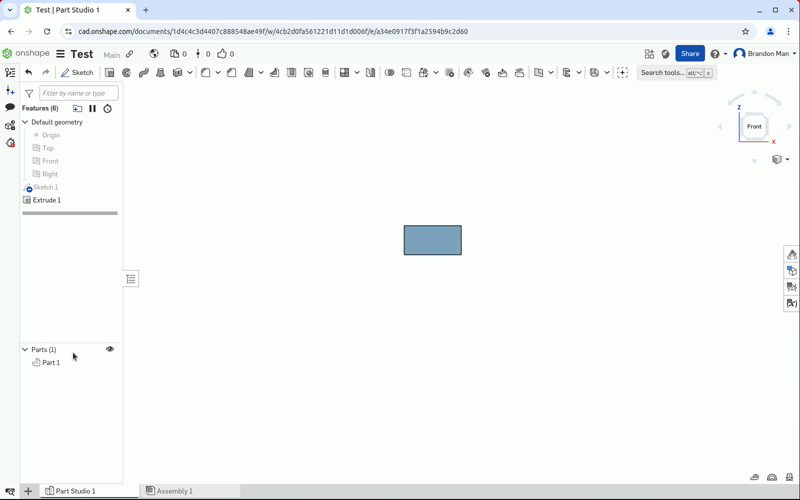
key(space)
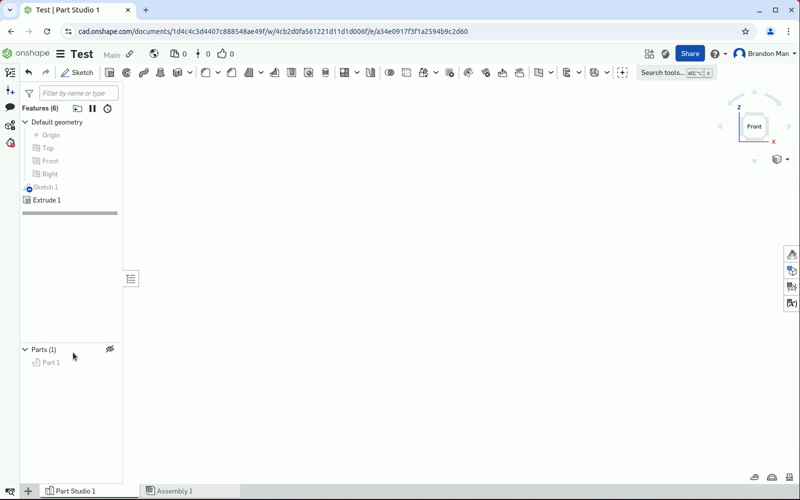
key_down(shift)
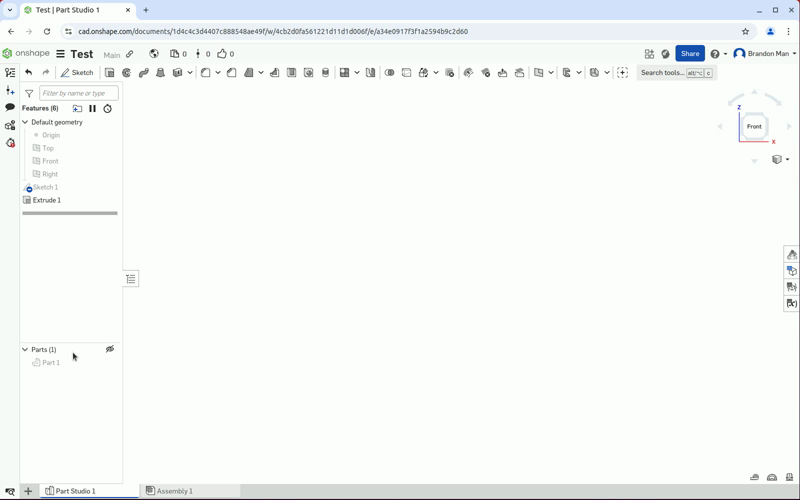
key(down)
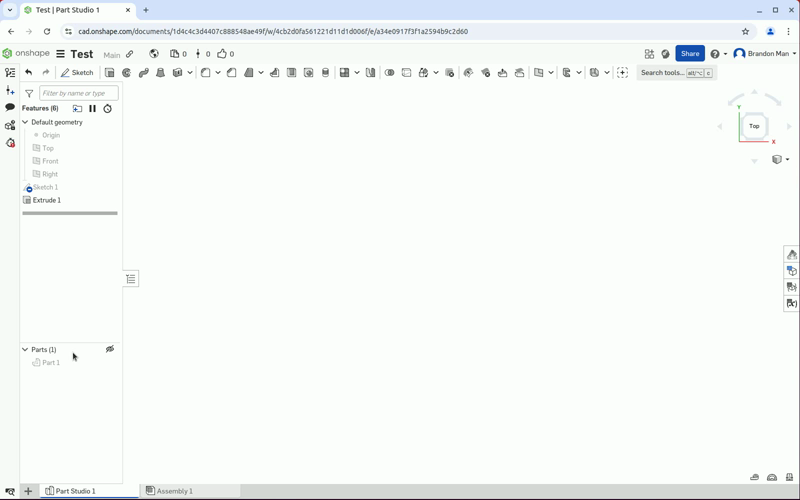
key_up(shift)
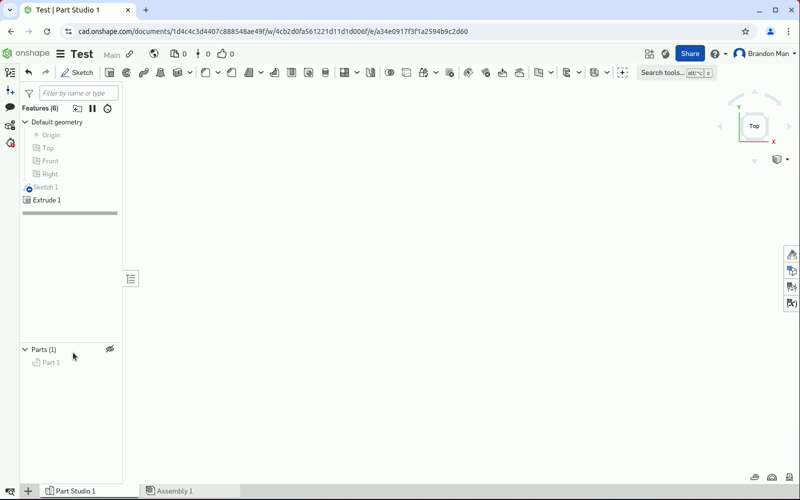
mouse_move(73, 352)
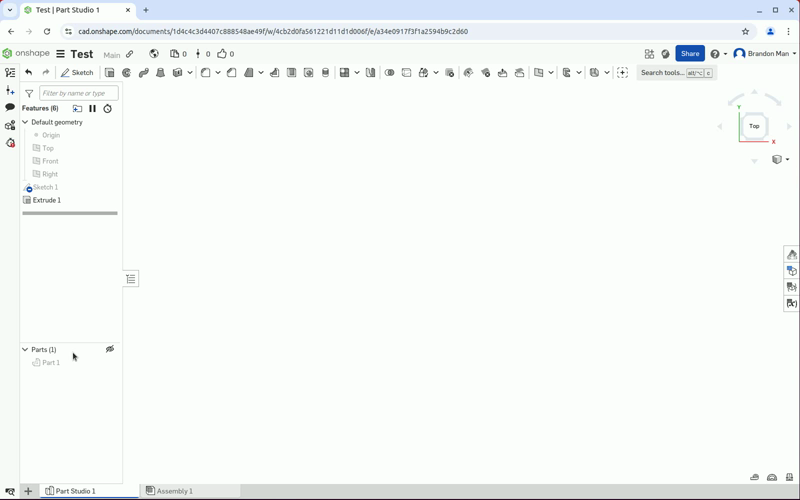
key(shift+y)
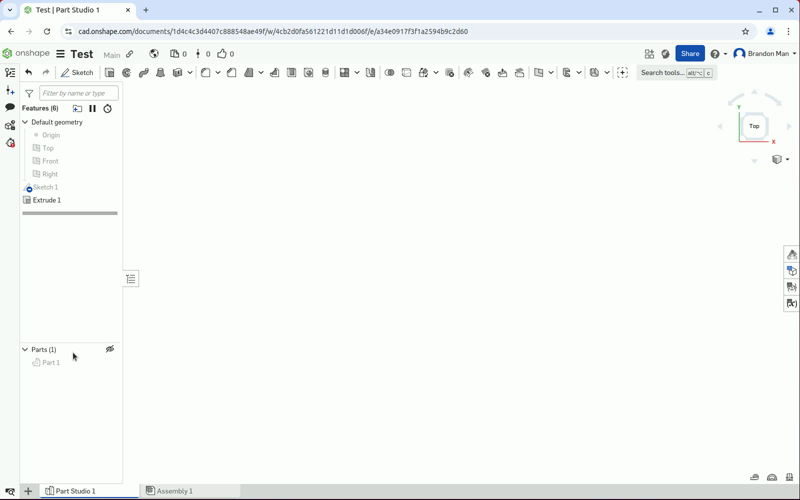
key(shift+s)
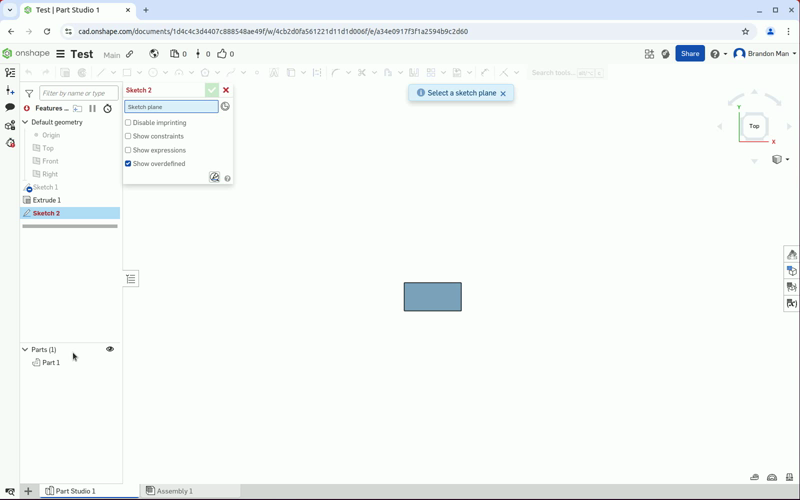
mouse_move(73, 150)
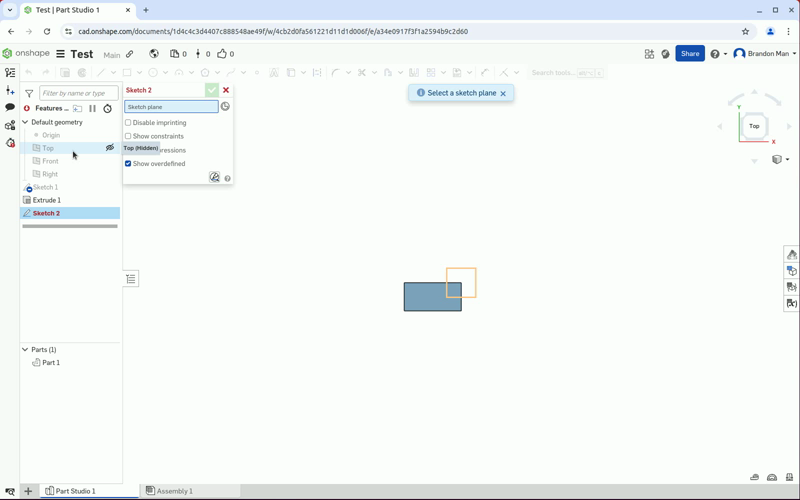
click(73, 150)
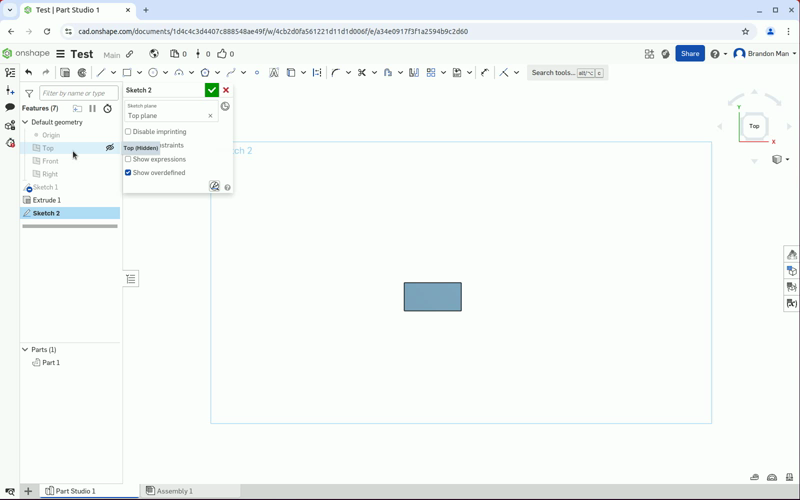
mouse_move(73, 352)
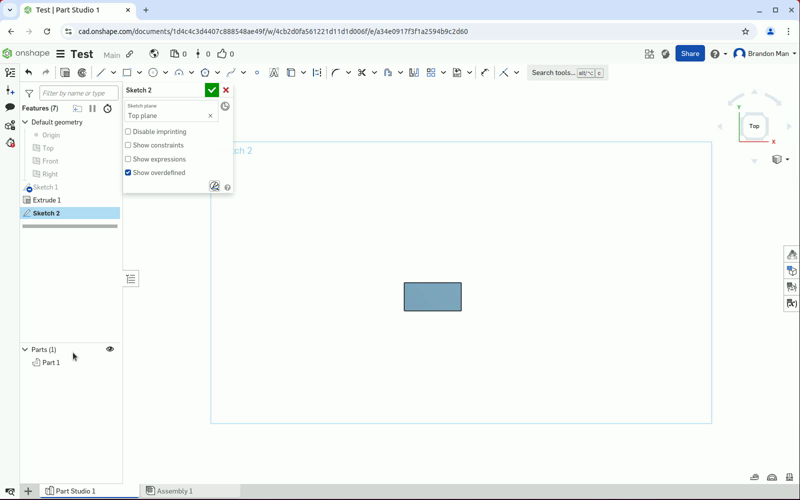
key(y)
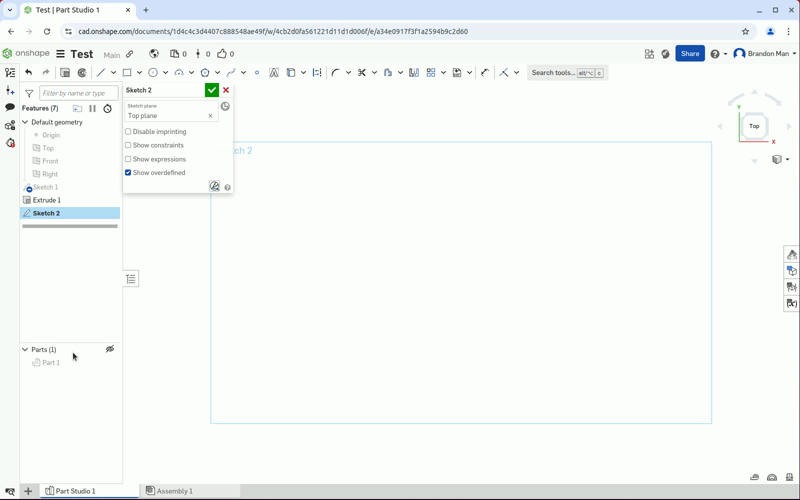
key(l)
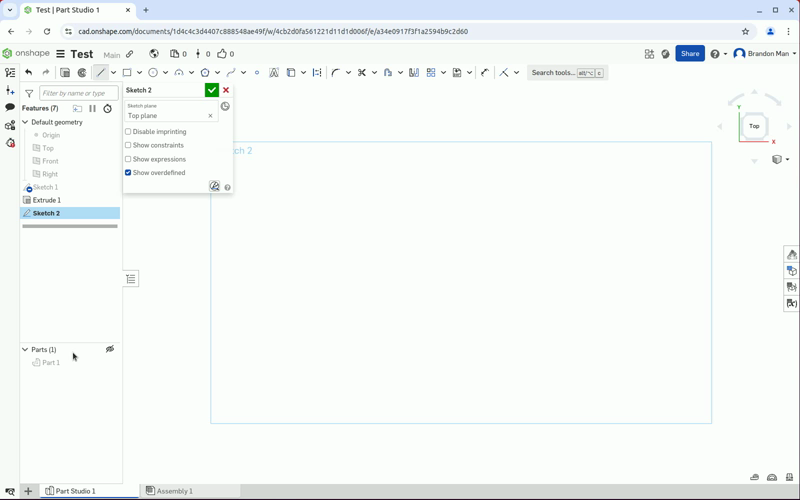
key_down(shift)
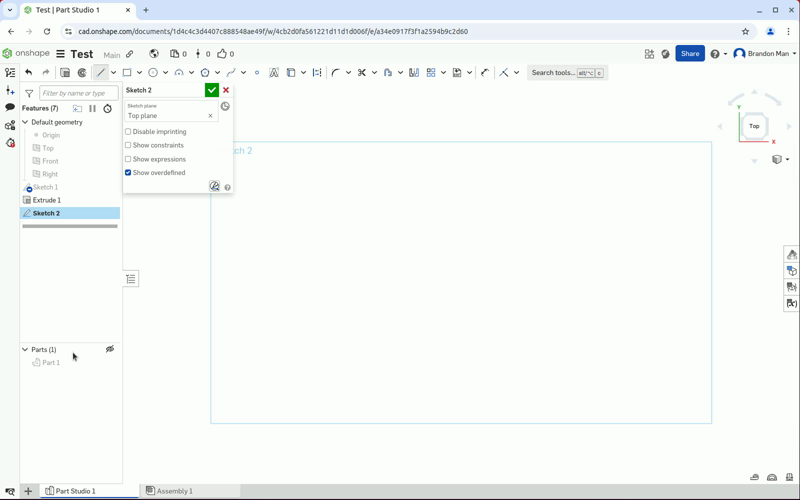
mouse_move(427, 330)
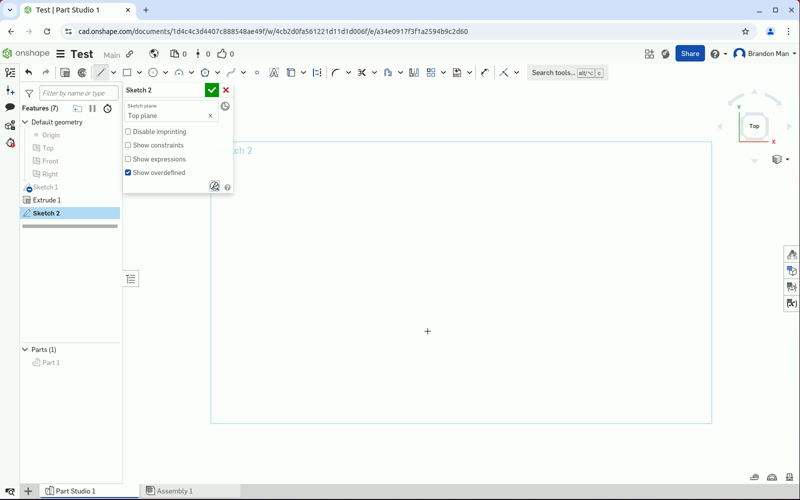
click(427, 330)
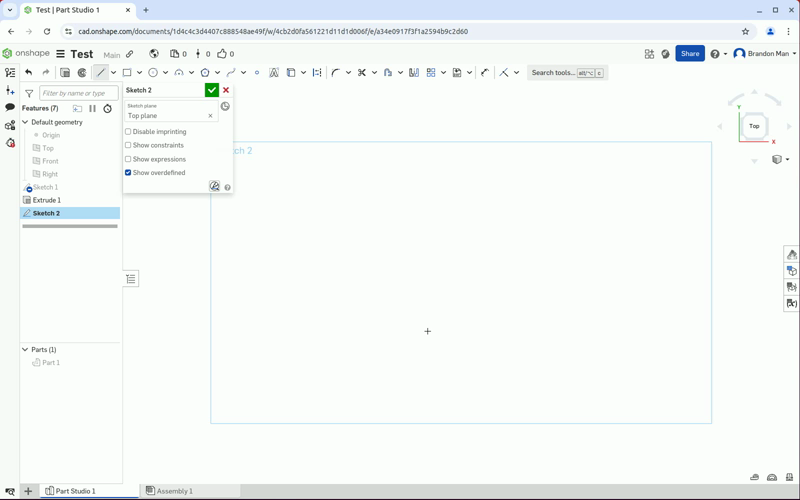
key_up(shift)
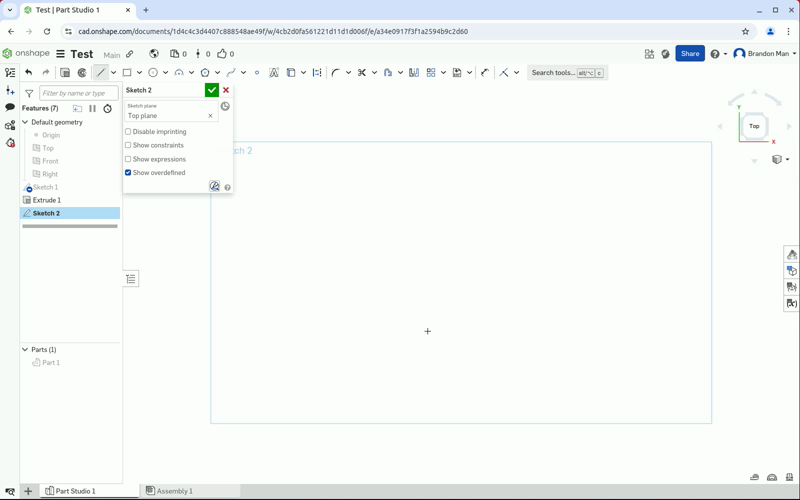
key_down(shift)
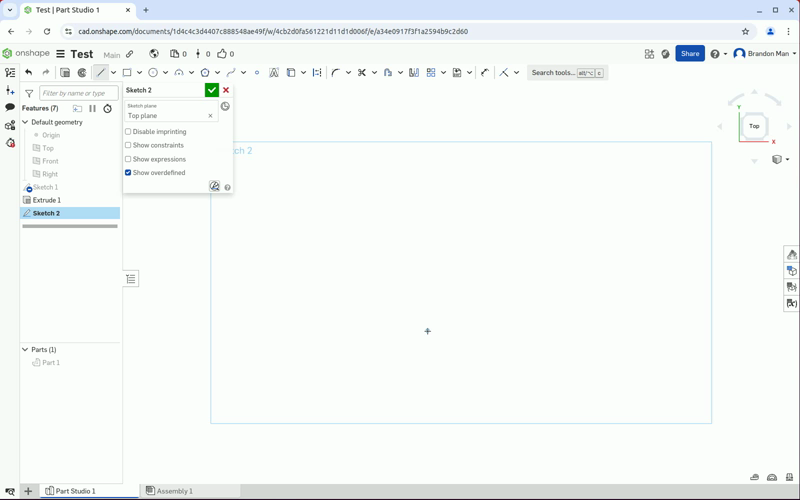
mouse_move(457, 330)
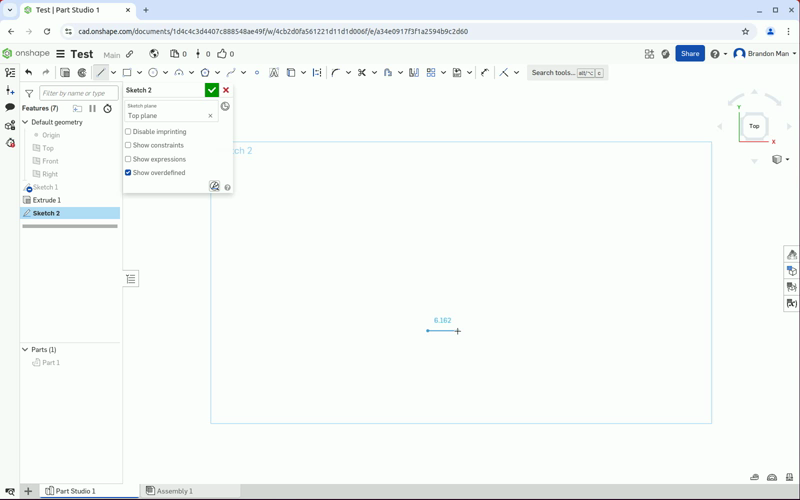
mouse_move(456, 330)
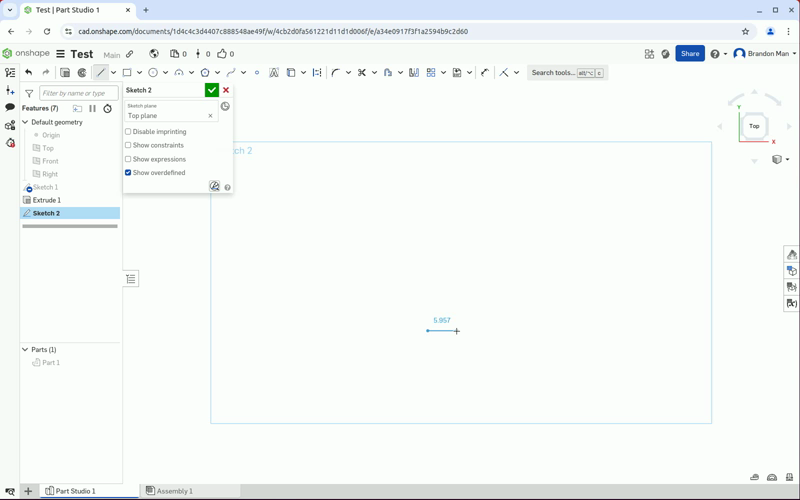
click(456, 330)
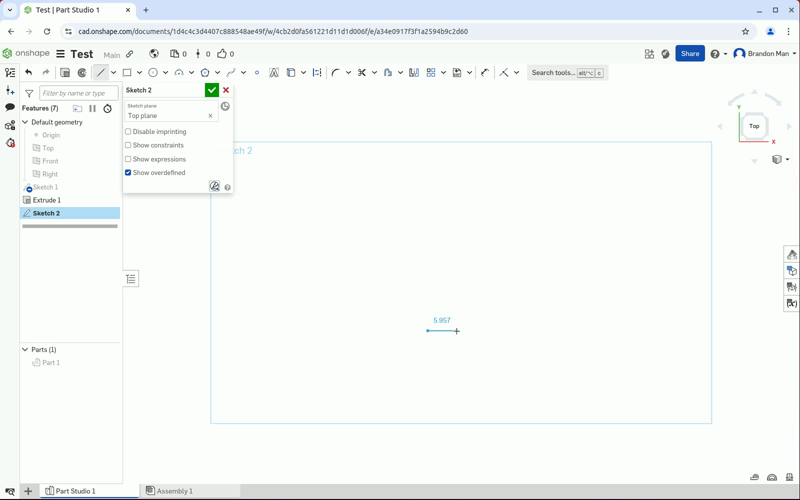
key_up(shift)
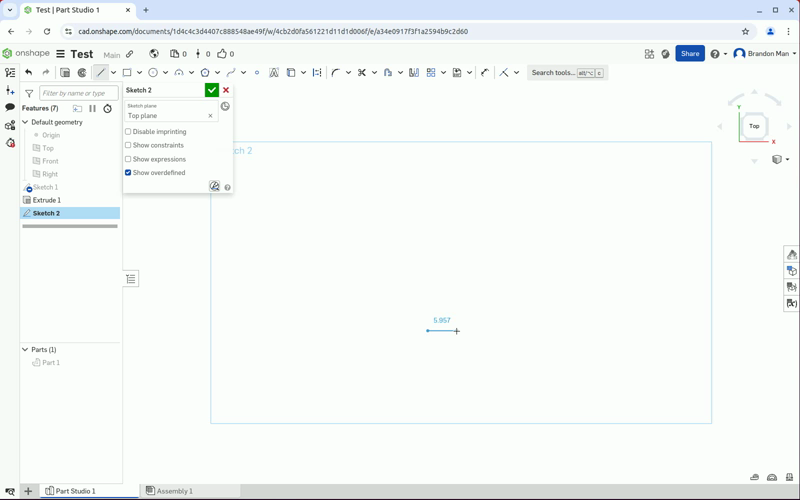
key_down(shift)
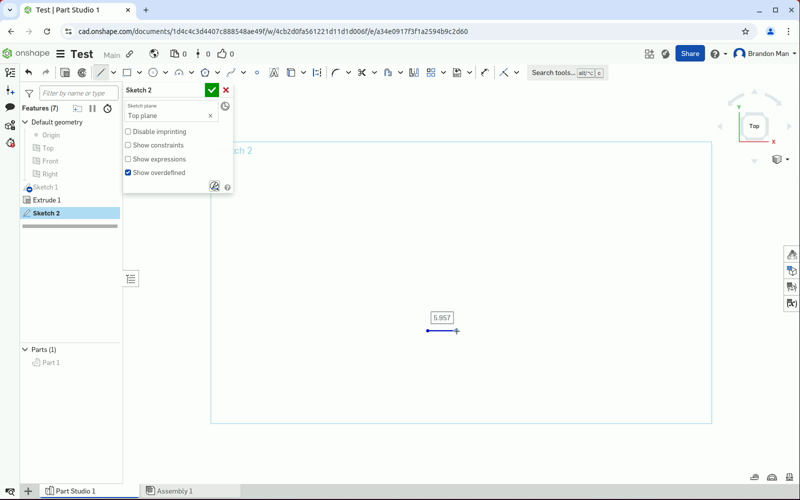
mouse_move(486, 330)
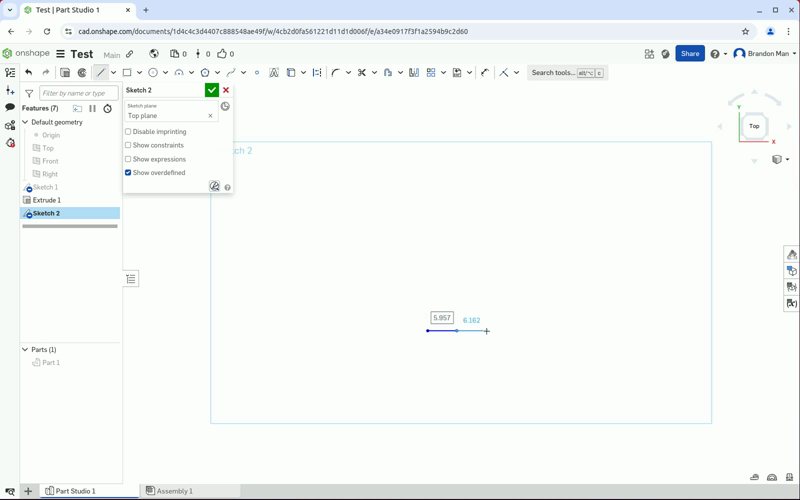
mouse_move(456, 301)
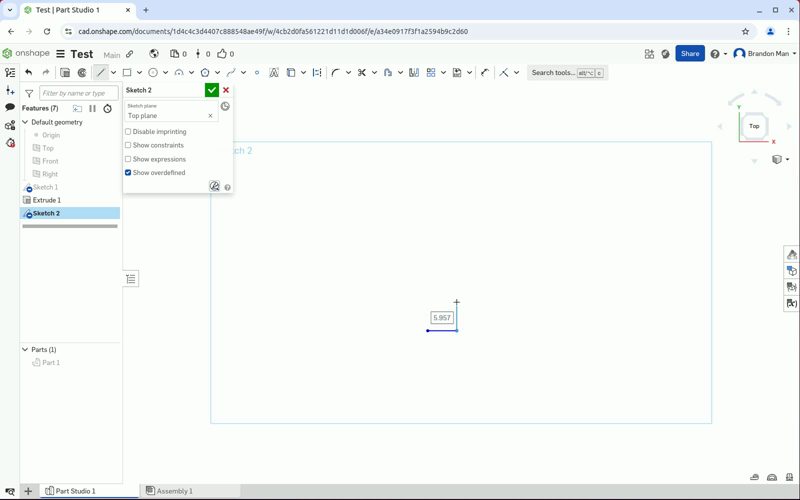
click(456, 301)
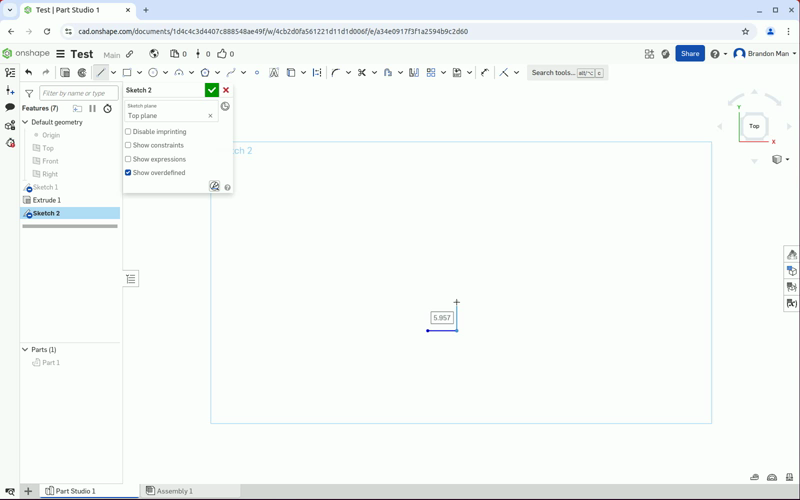
key_up(shift)
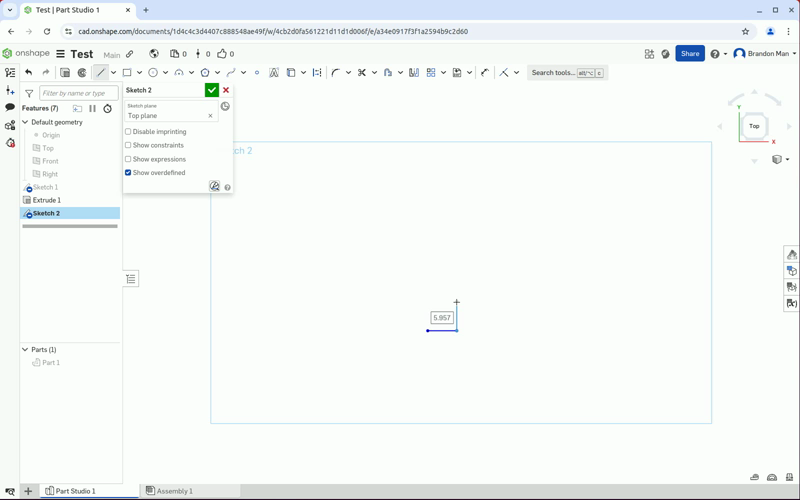
key_down(shift)
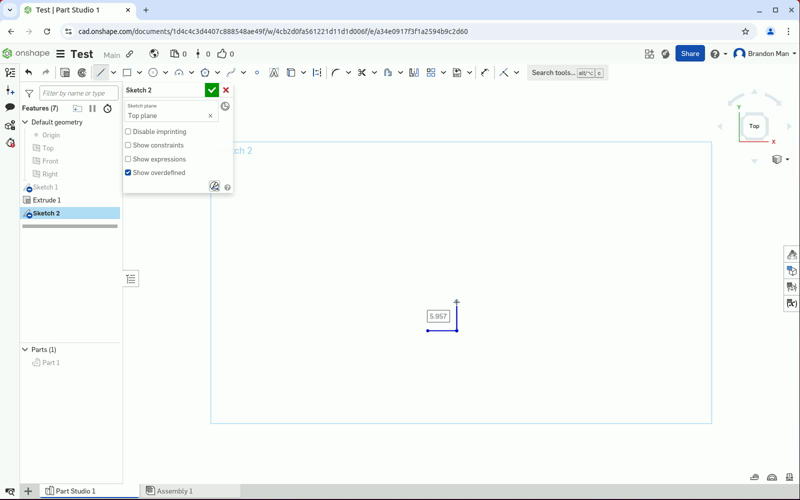
mouse_move(486, 301)
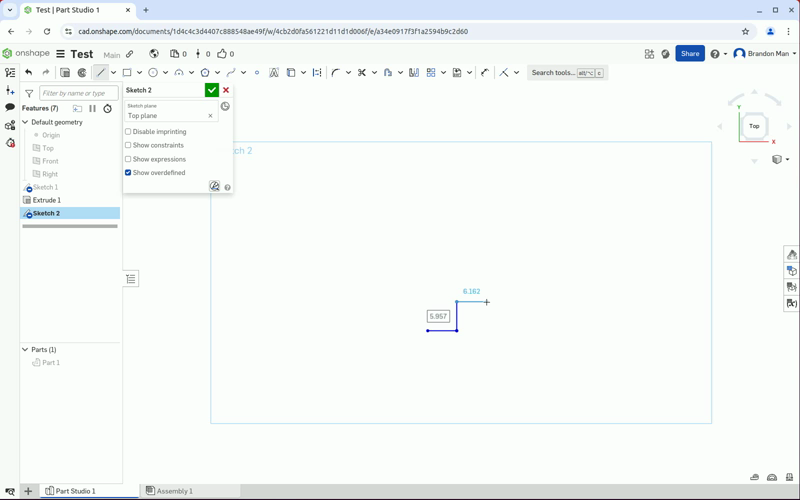
mouse_move(427, 301)
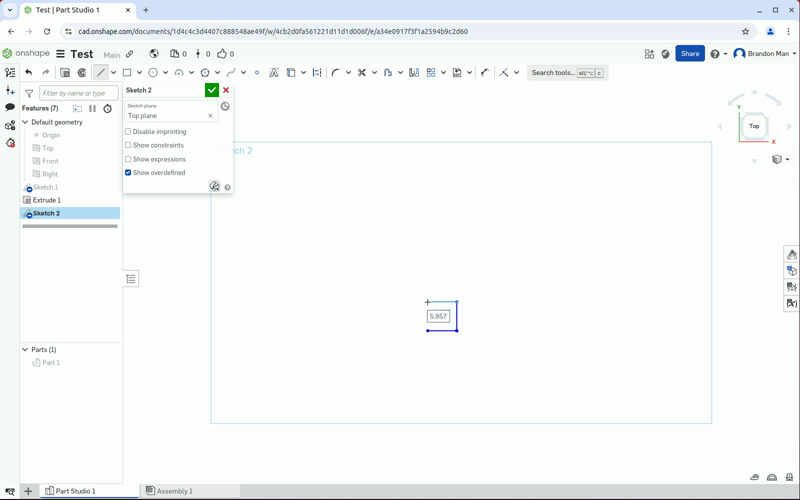
click(427, 301)
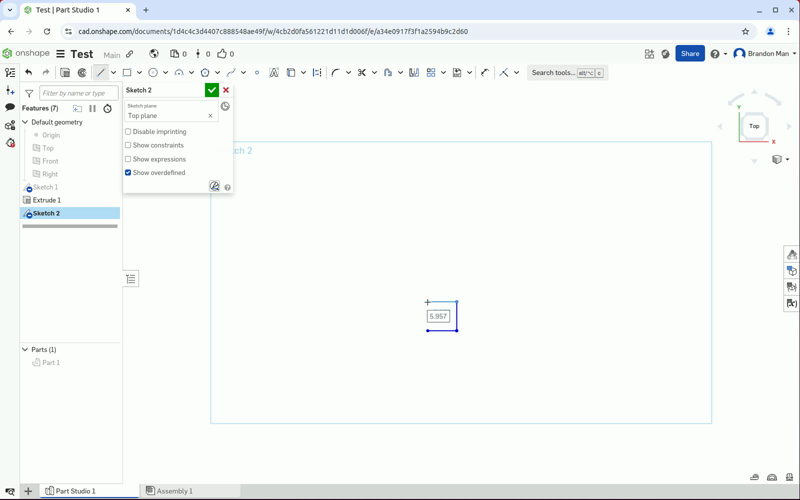
key_up(shift)
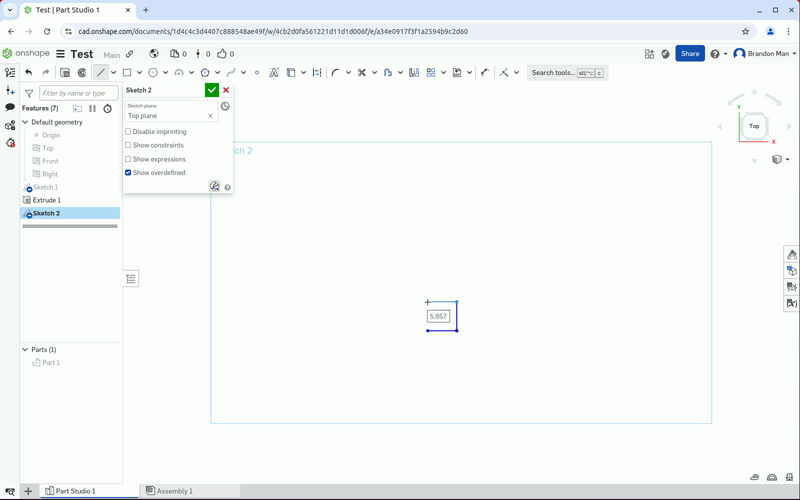
mouse_move(457, 301)
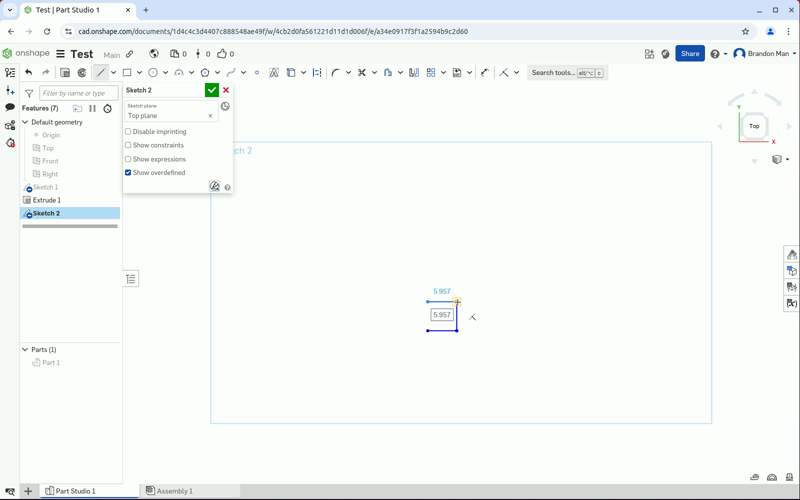
key_down(shift)
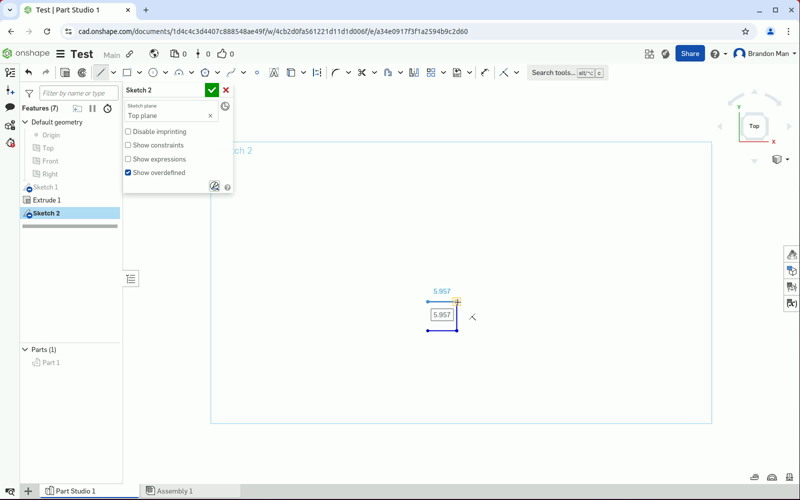
mouse_move(427, 330)
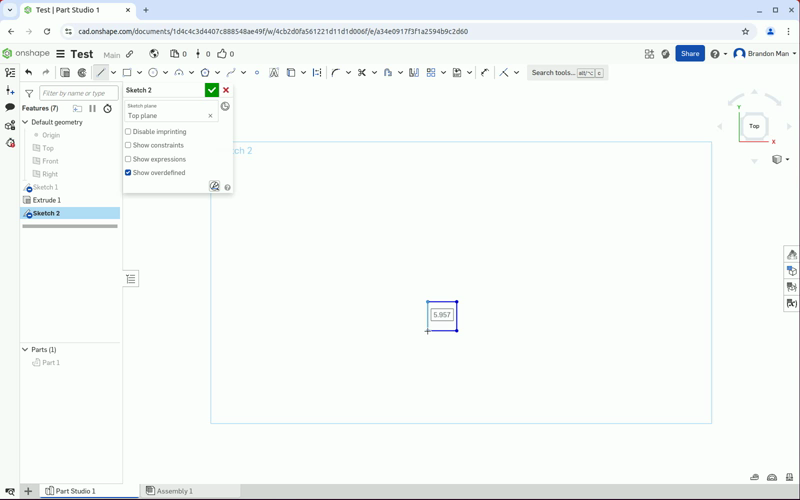
key_up(shift)
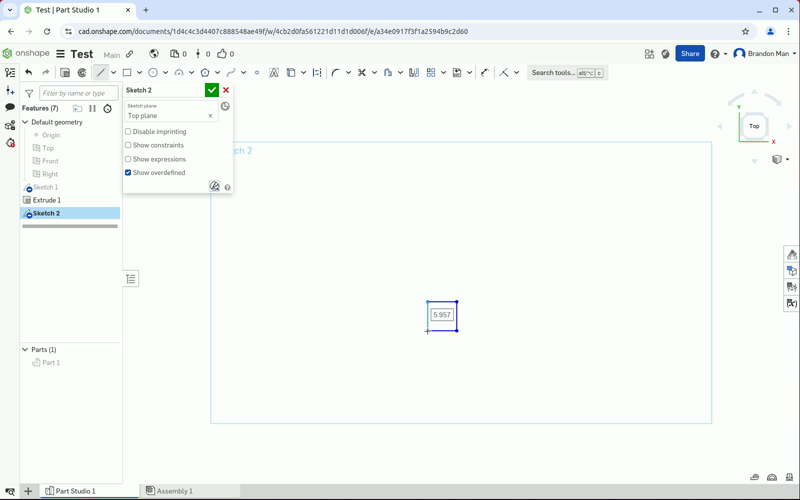
click(427, 330)
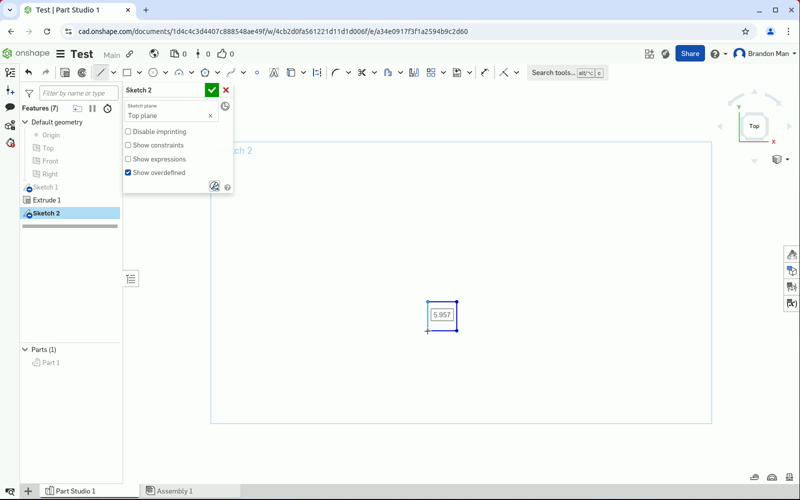
key(esc)
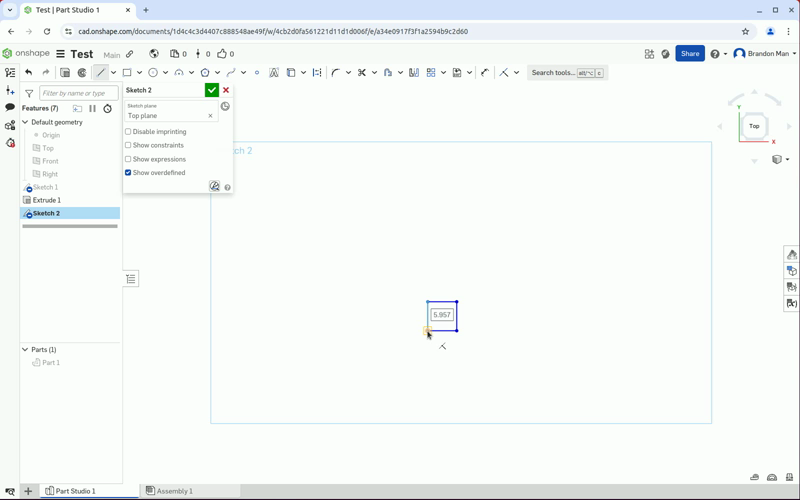
mouse_move(434, 304)
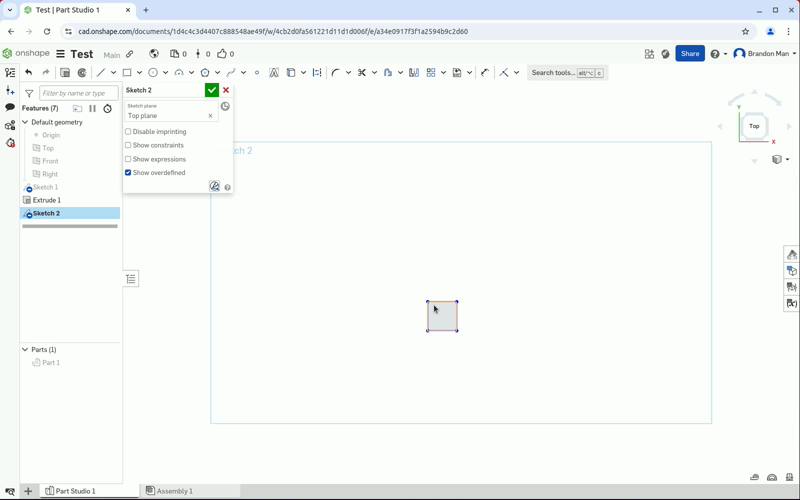
scroll(6)
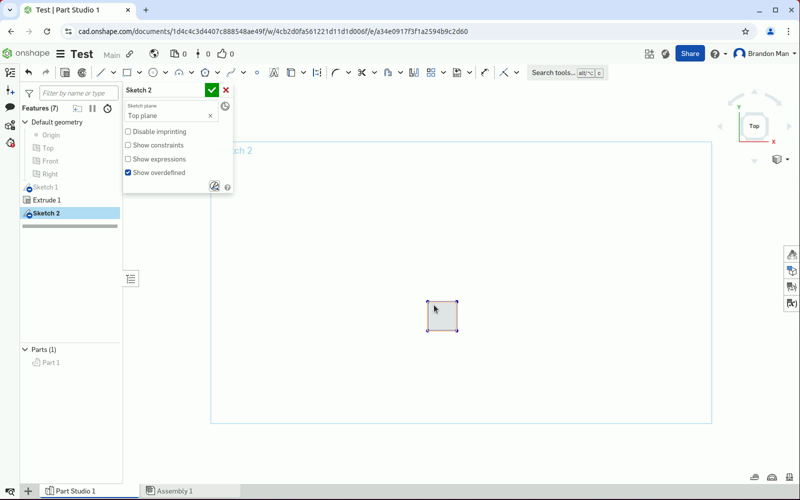
scroll(6)
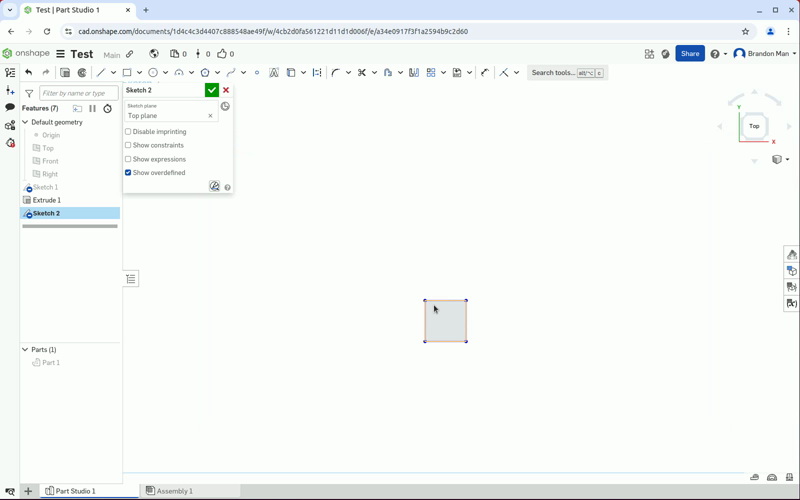
scroll(6)
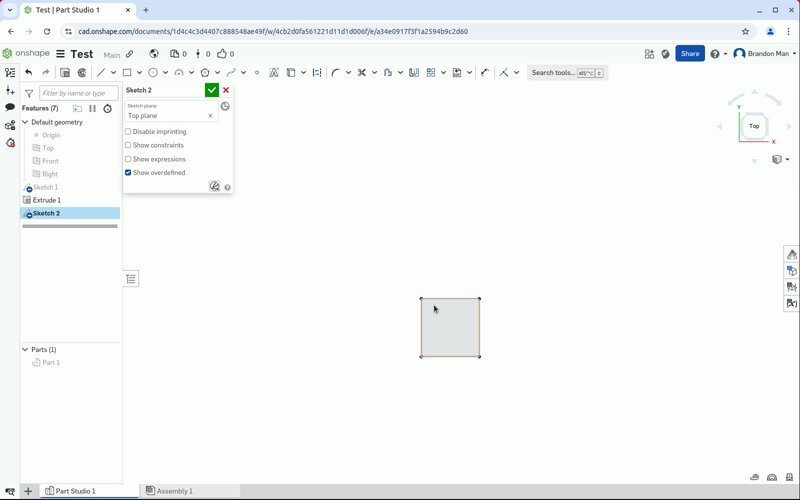
scroll(6)
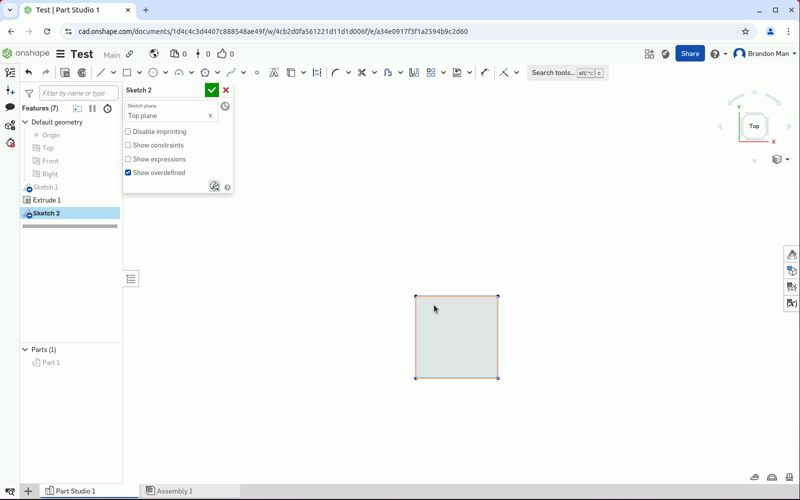
scroll(6)
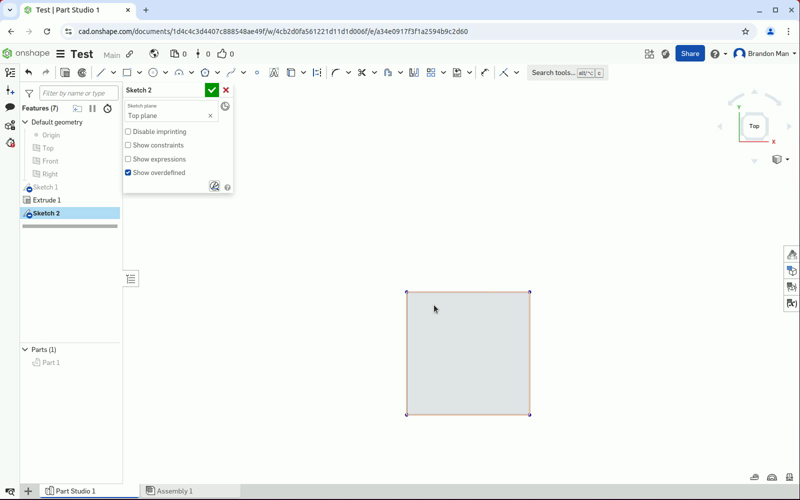
scroll(6)
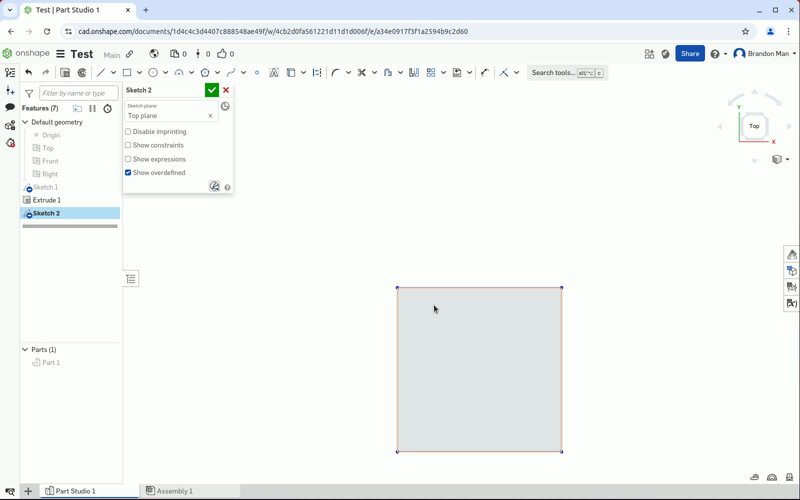
scroll(6)
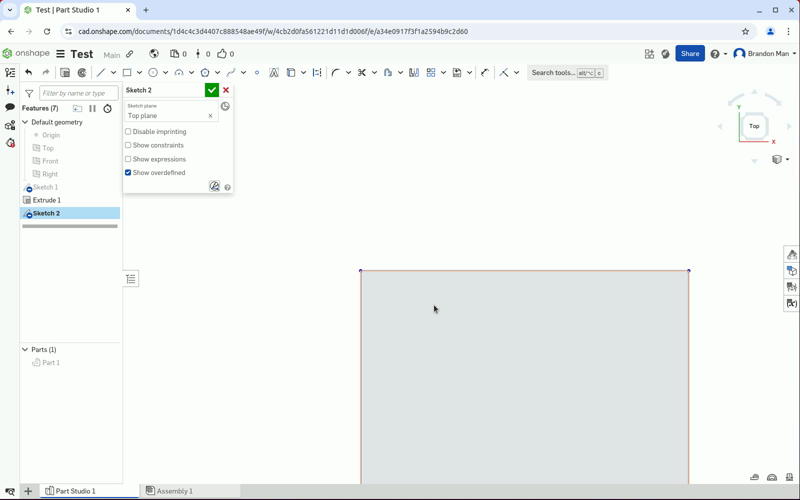
click(434, 304)
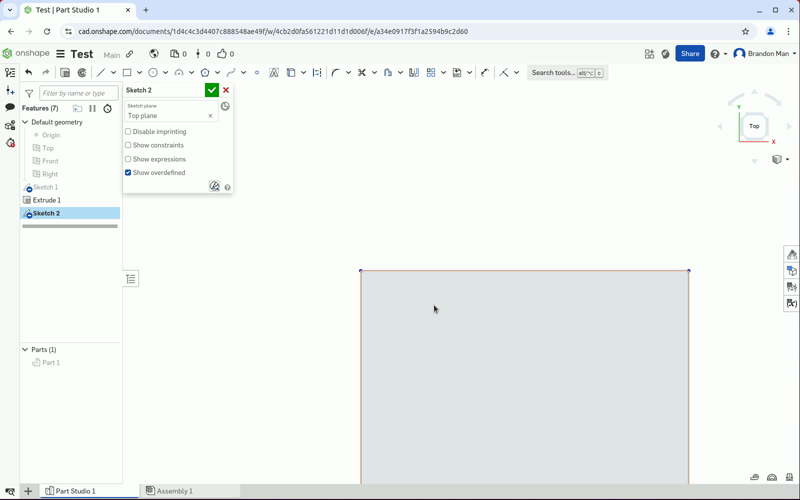
scroll(-6)
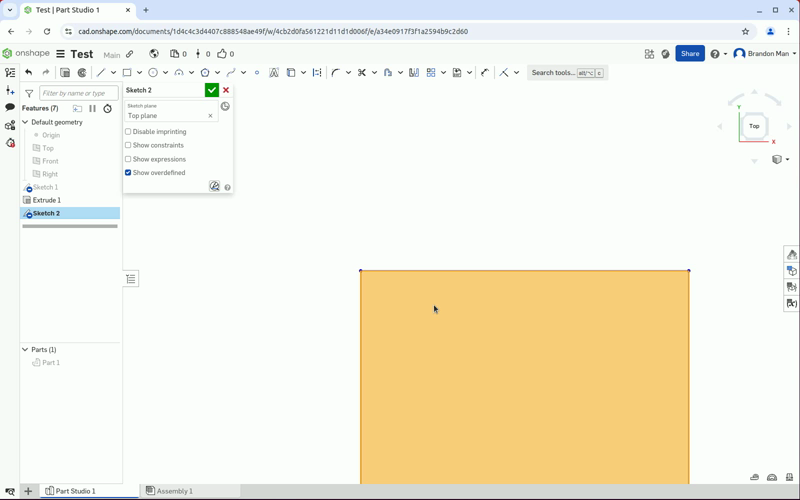
scroll(-6)
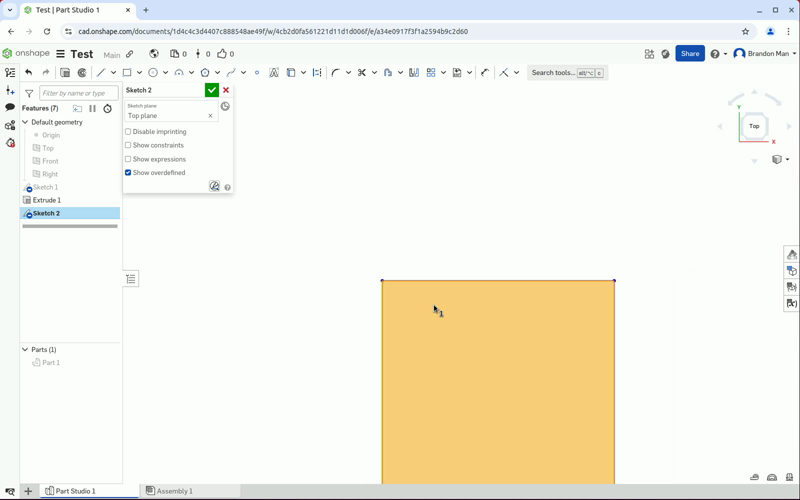
scroll(-6)
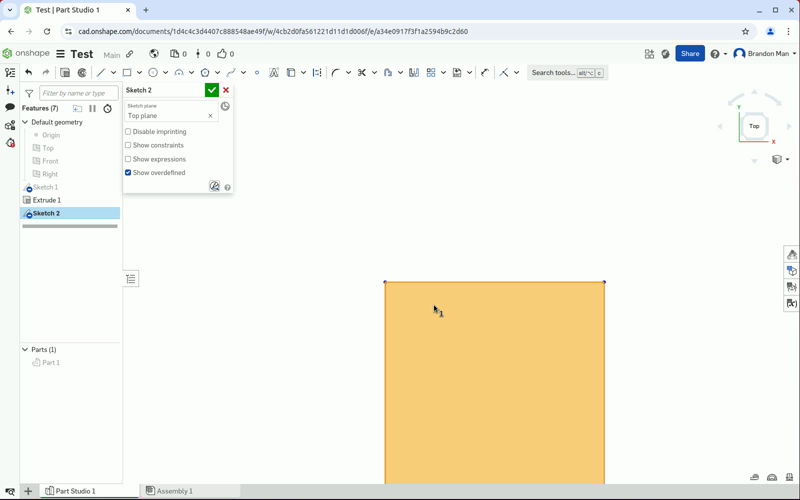
scroll(-6)
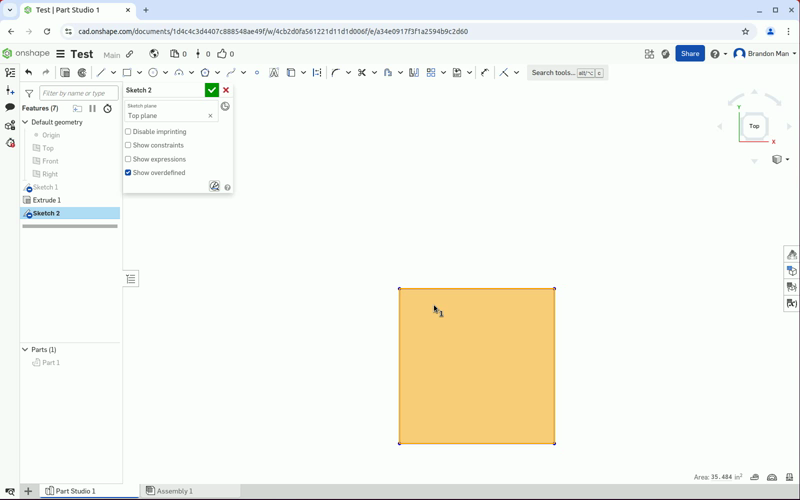
scroll(-6)
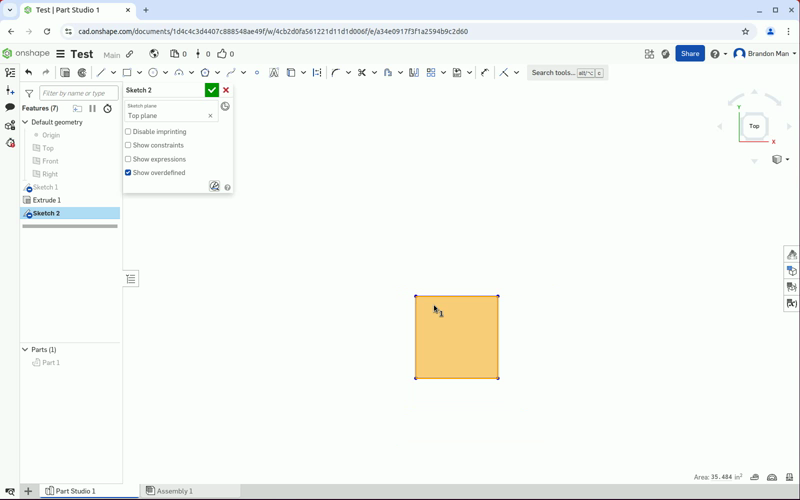
scroll(-6)
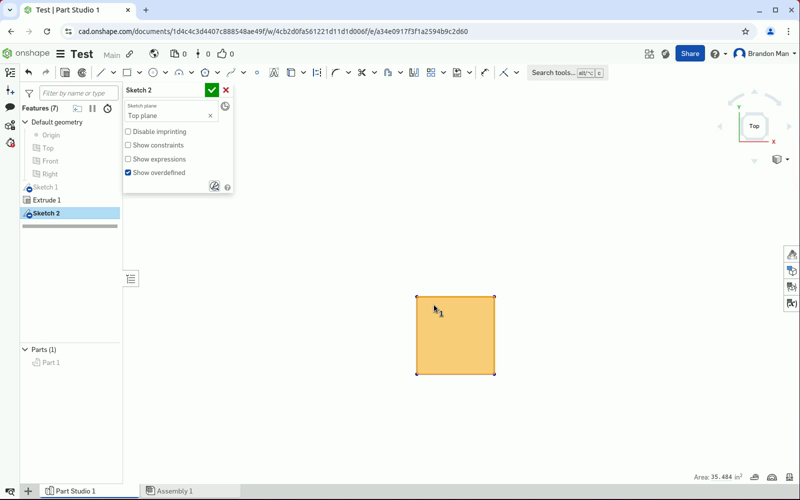
scroll(-6)
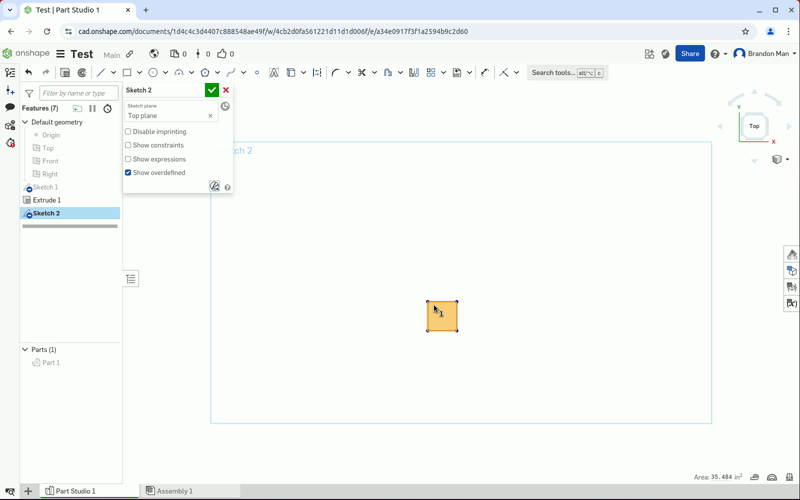
mouse_move(73, 352)
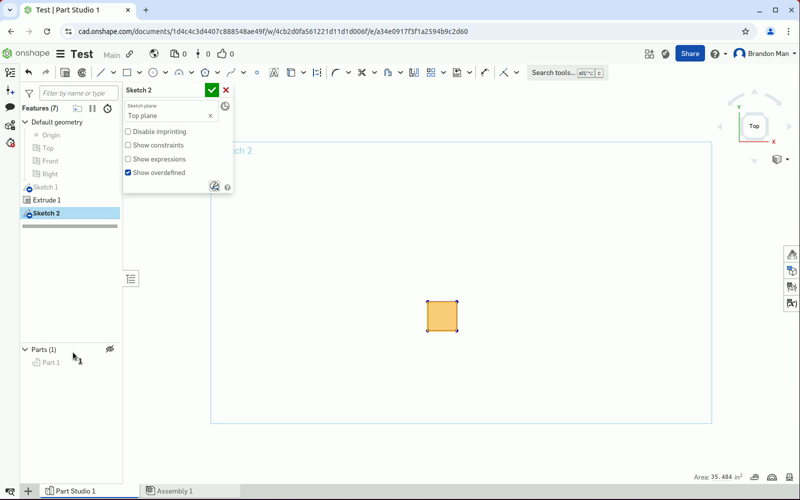
key(shift+y)
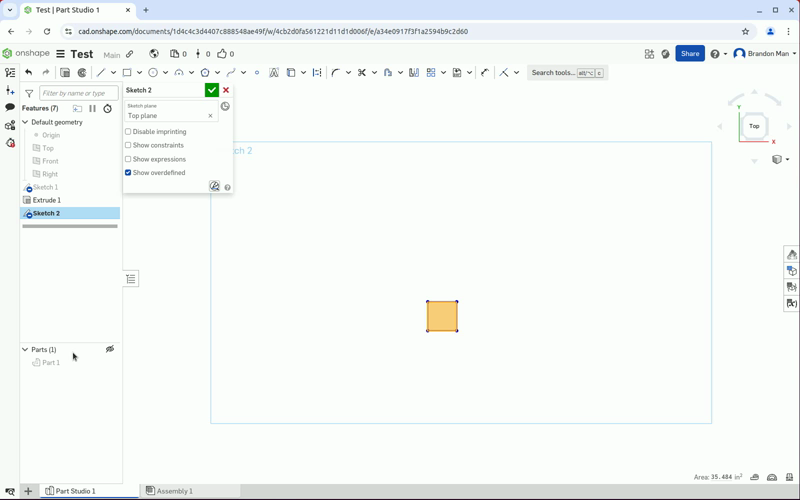
key(shift+e)
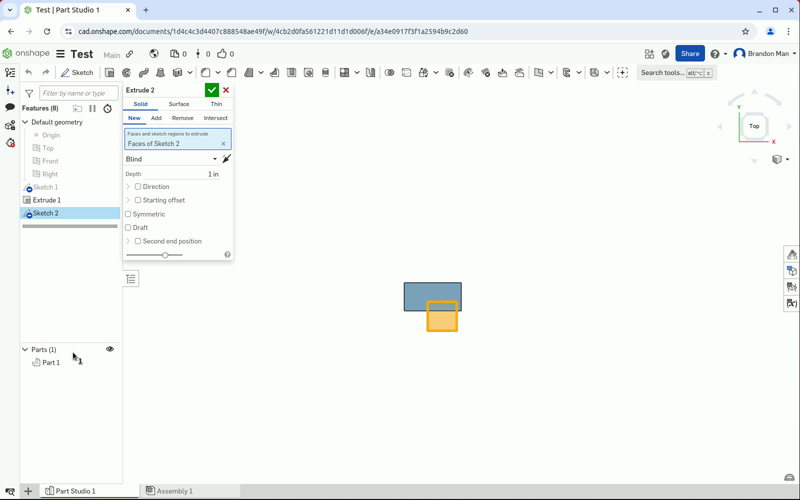
mouse_move(143, 106)
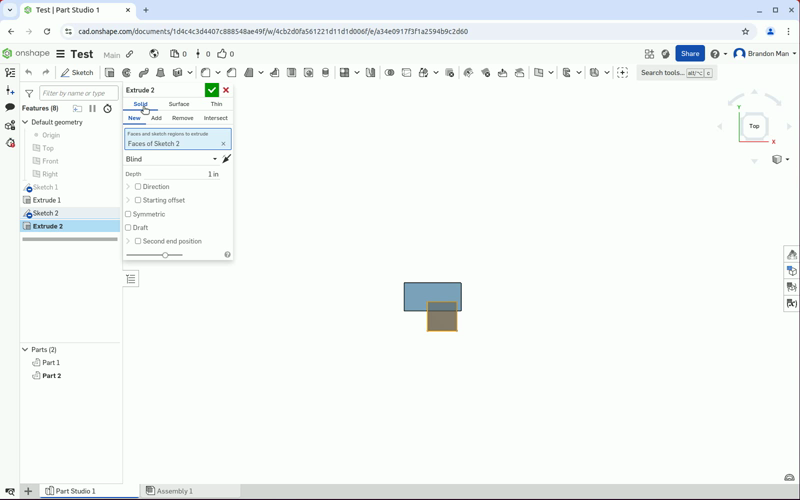
click(143, 106)
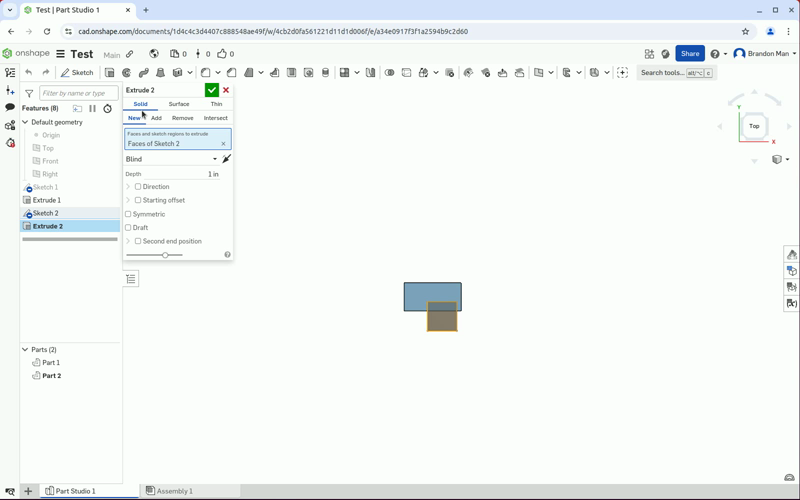
mouse_move(137, 120)
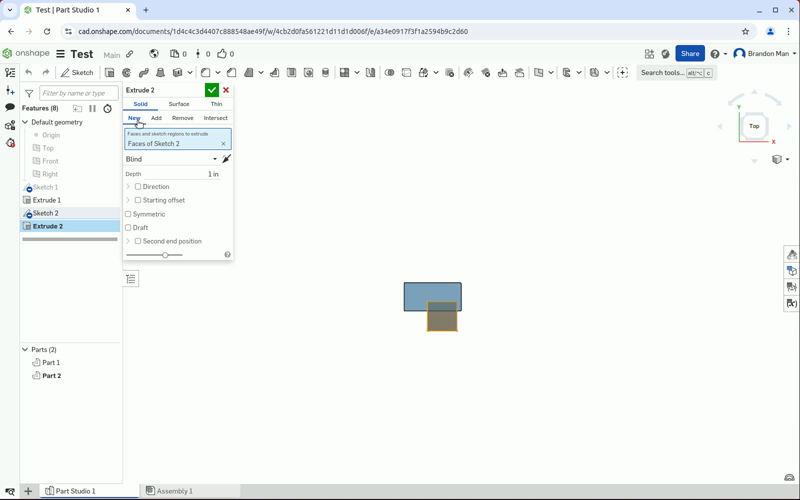
click(137, 120)
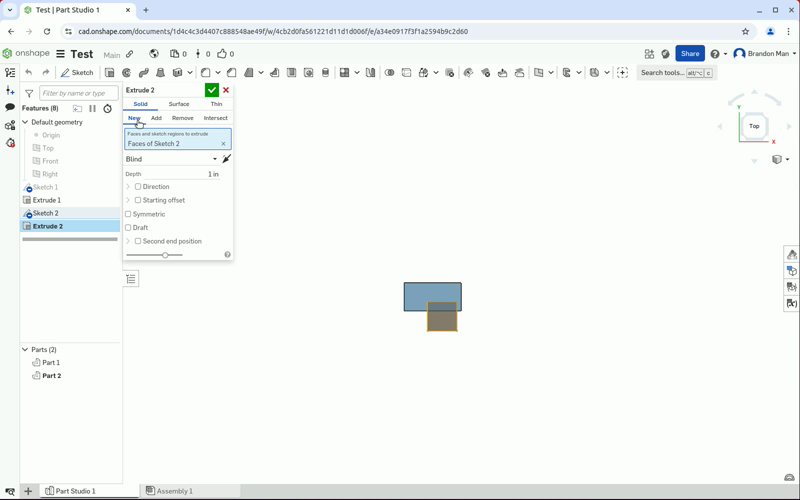
key(tab, 4)
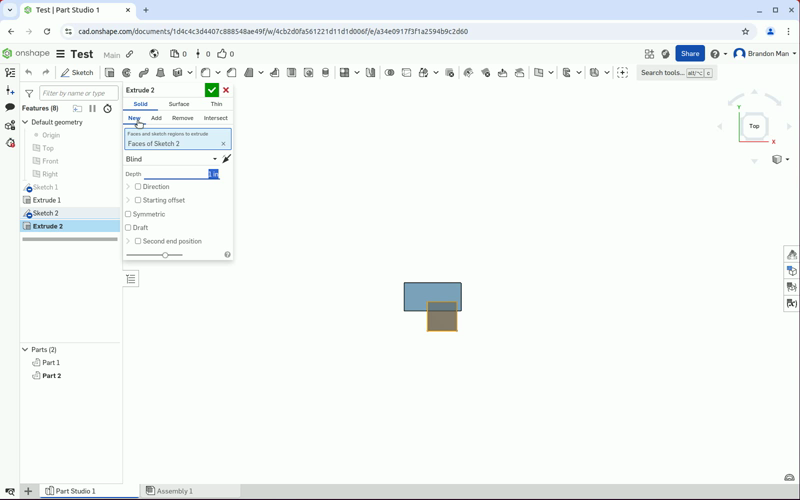
text(23.108)
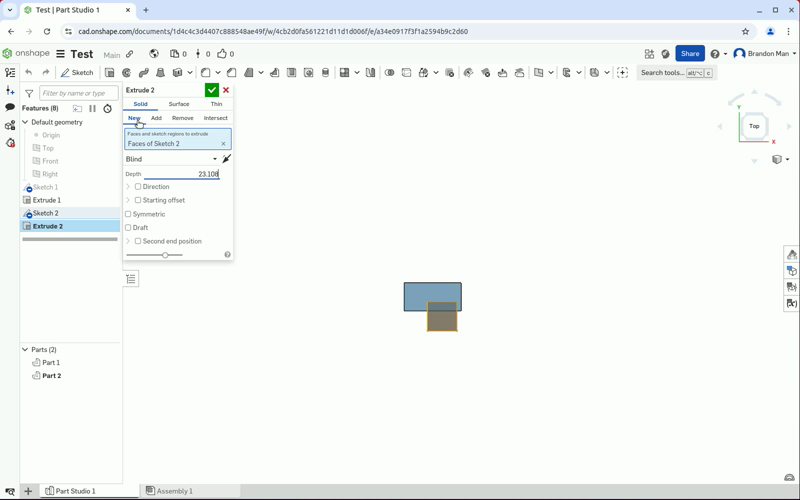
key(enter)
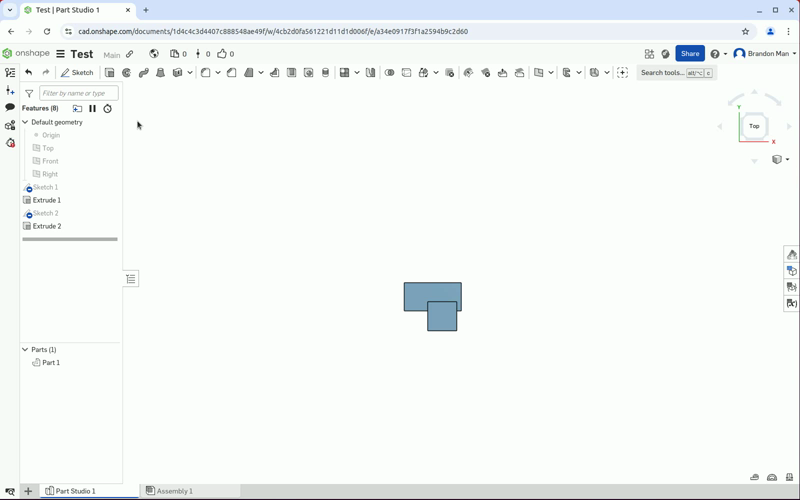
key(shift+h)
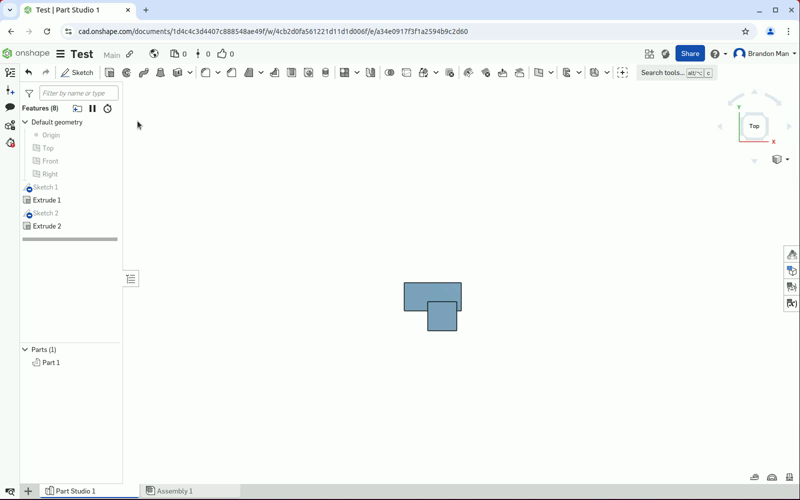
key(shift+h)
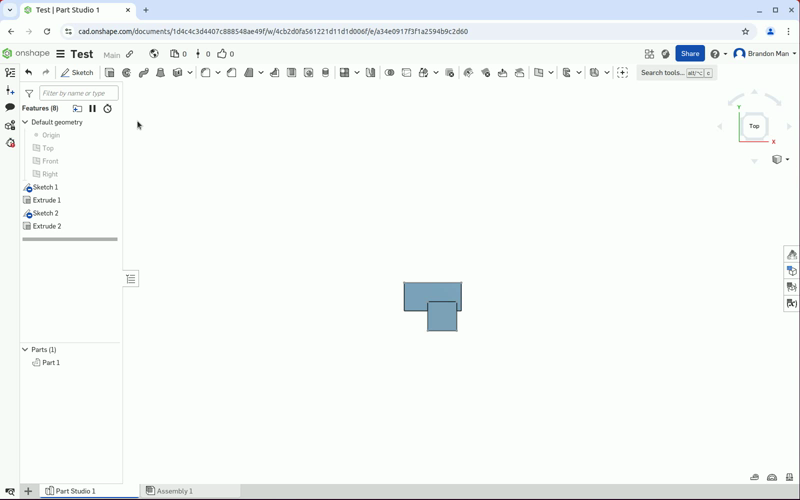
key(shift+7)
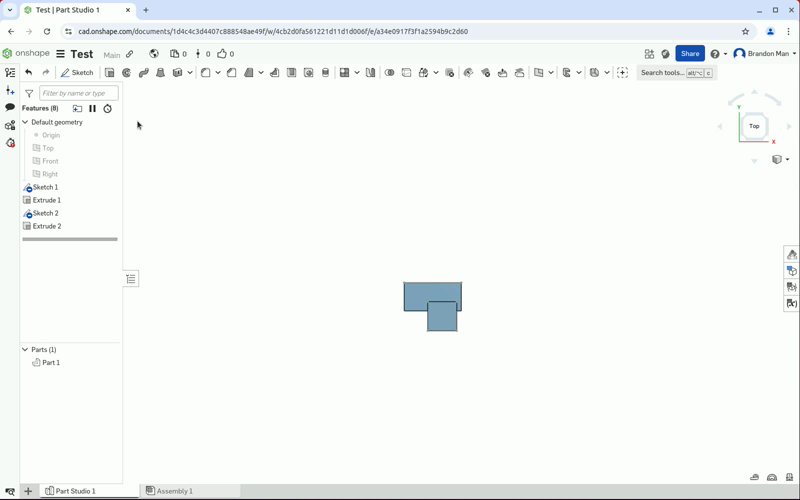
key(up, 3)
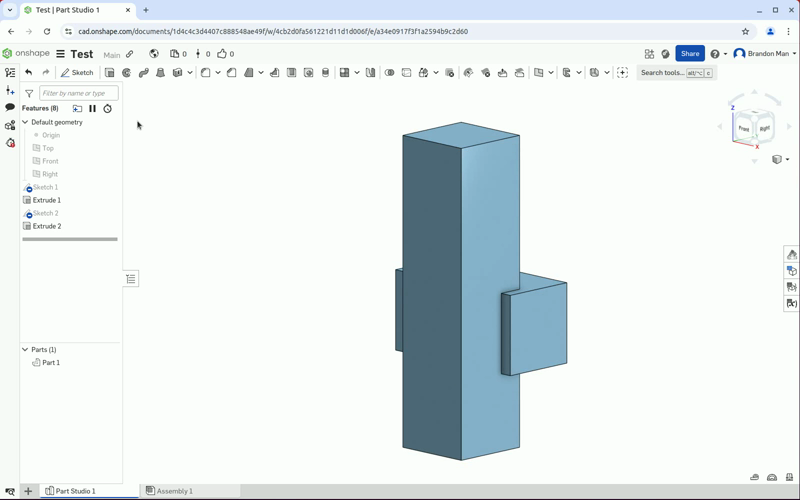
key(left, 3)
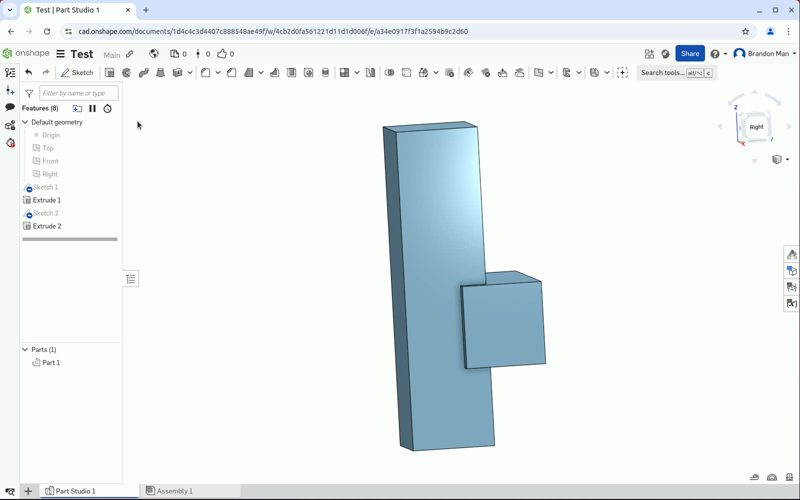
key(right, 3)
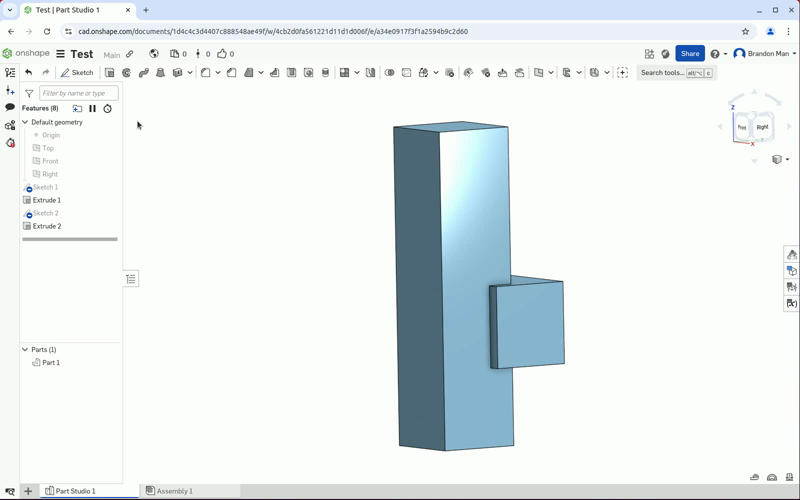
key(down, 3)
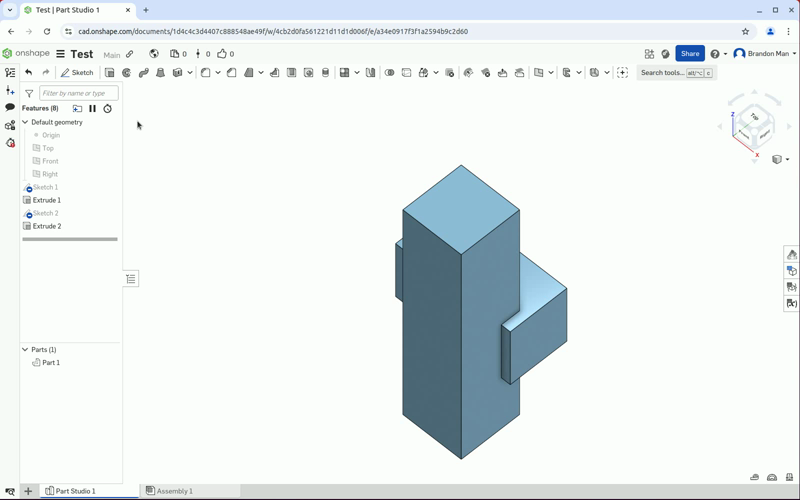
mouse_move(73, 189)
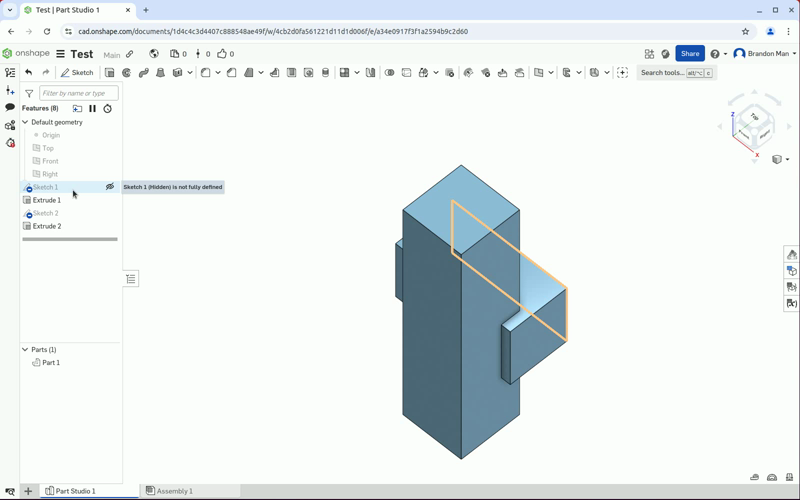
click(73, 189)